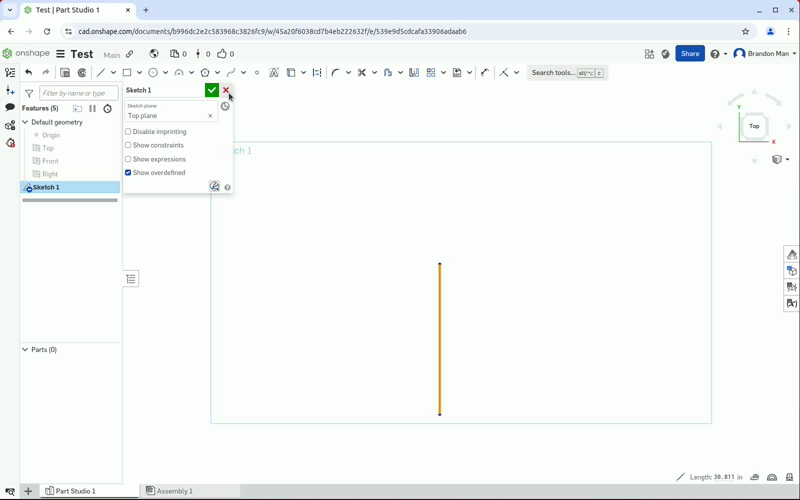
key(shift+h)
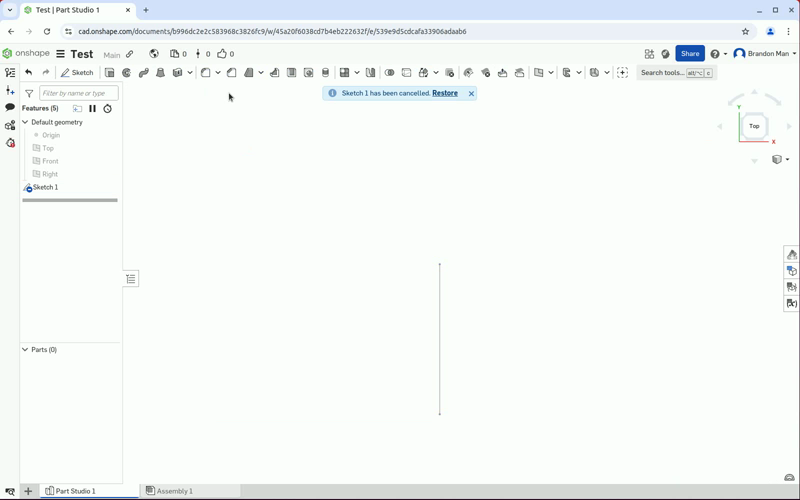
key(shift+s)
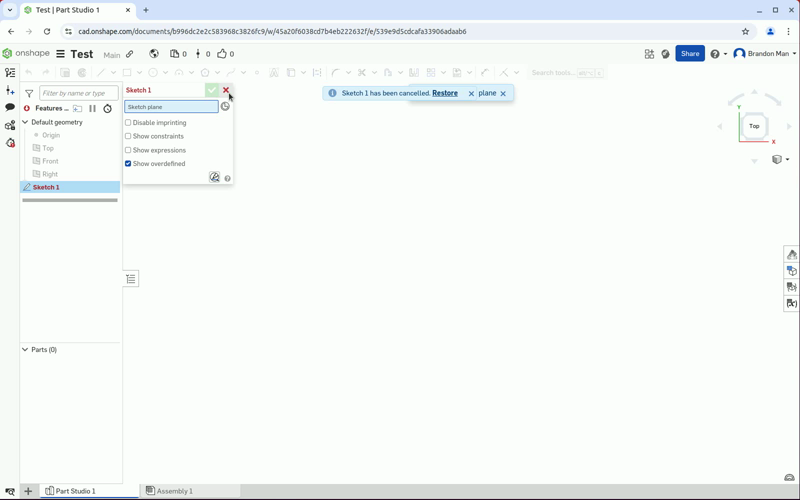
mouse_move(73, 150)
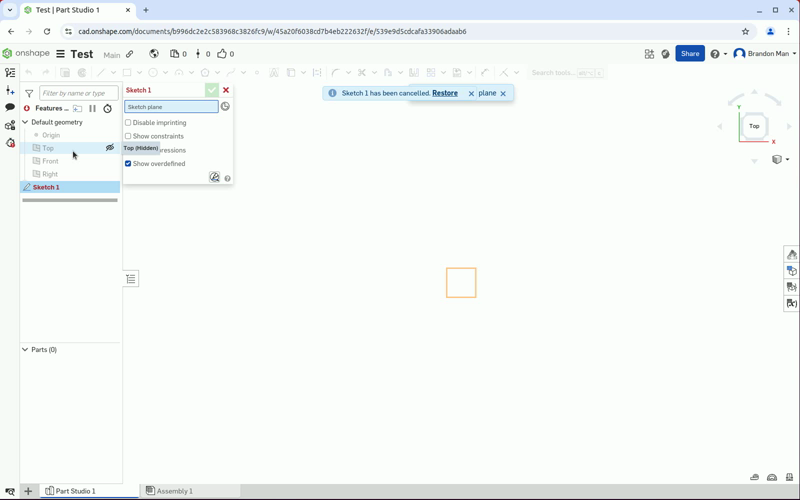
click(73, 150)
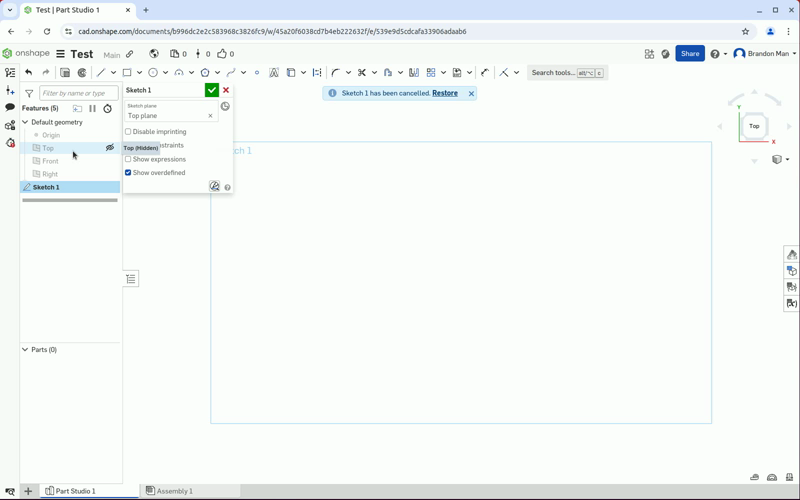
mouse_move(73, 352)
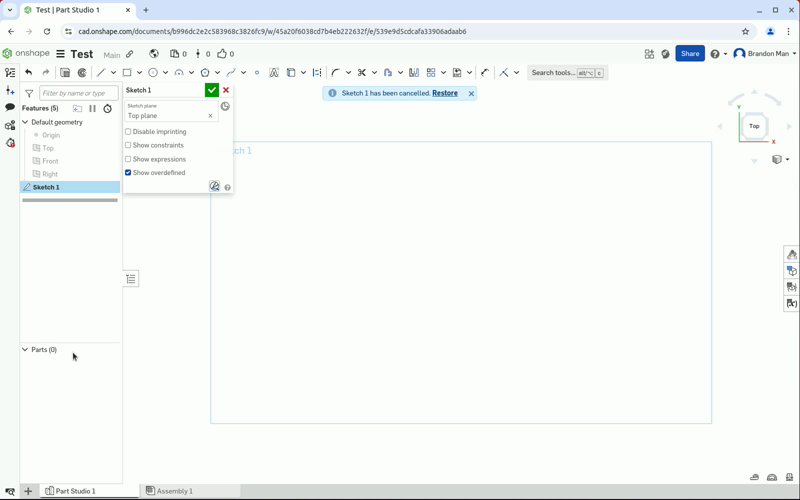
key(y)
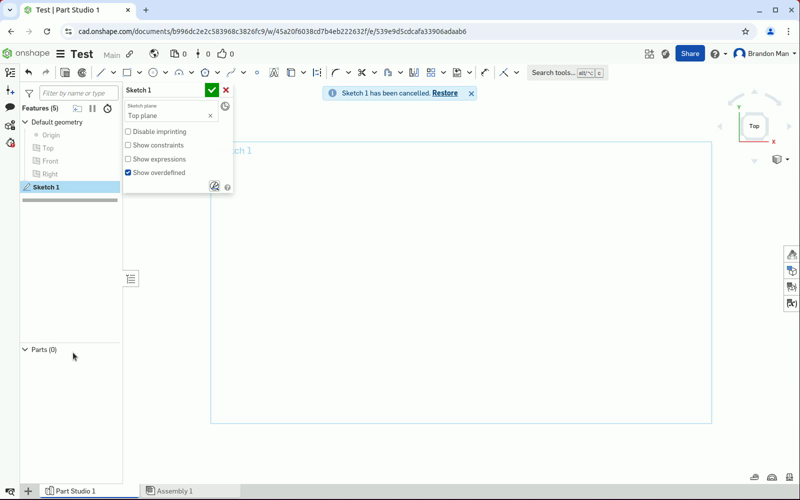
key(l)
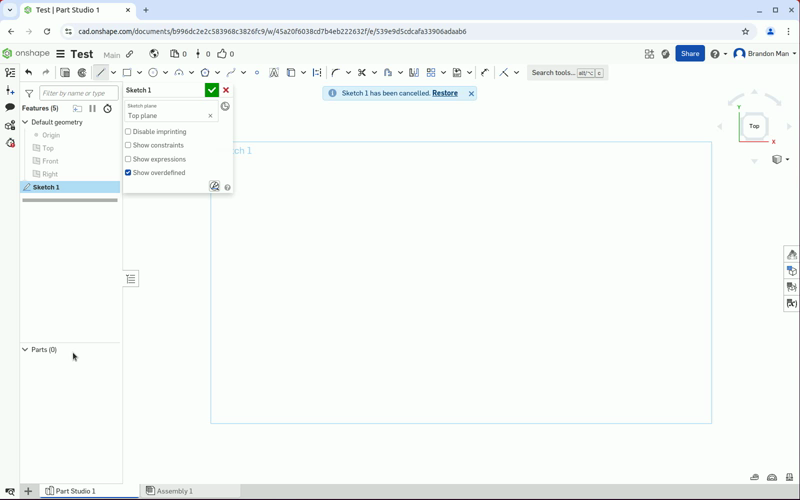
key_down(shift)
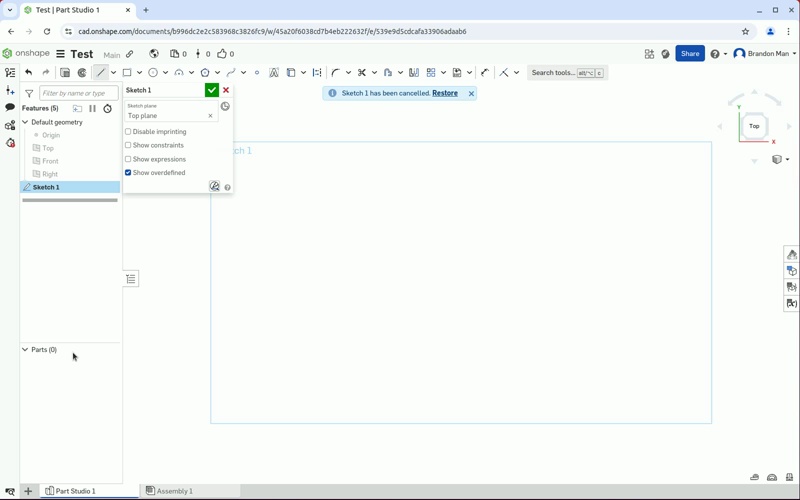
mouse_move(348, 363)
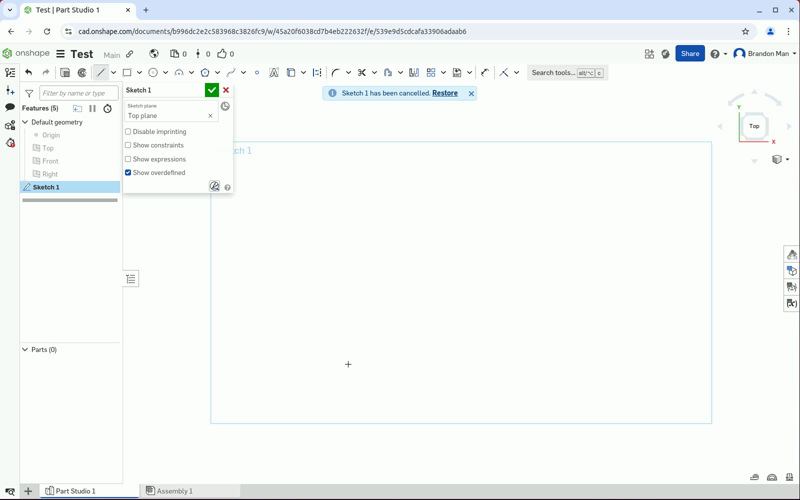
click(348, 363)
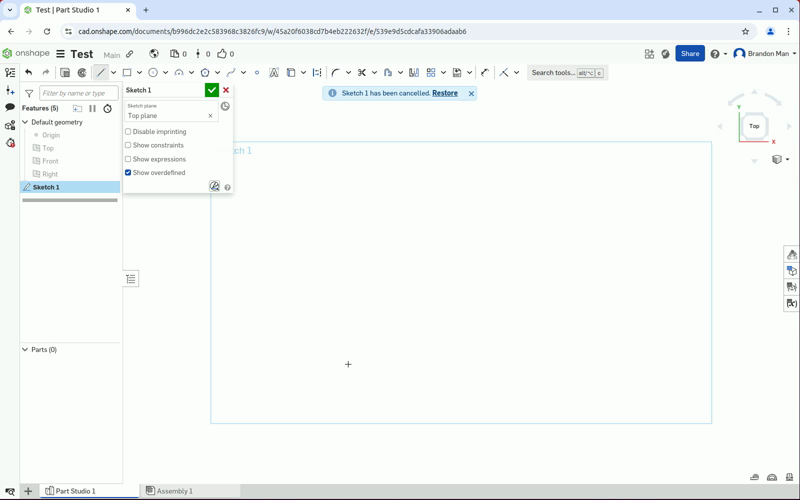
key_up(shift)
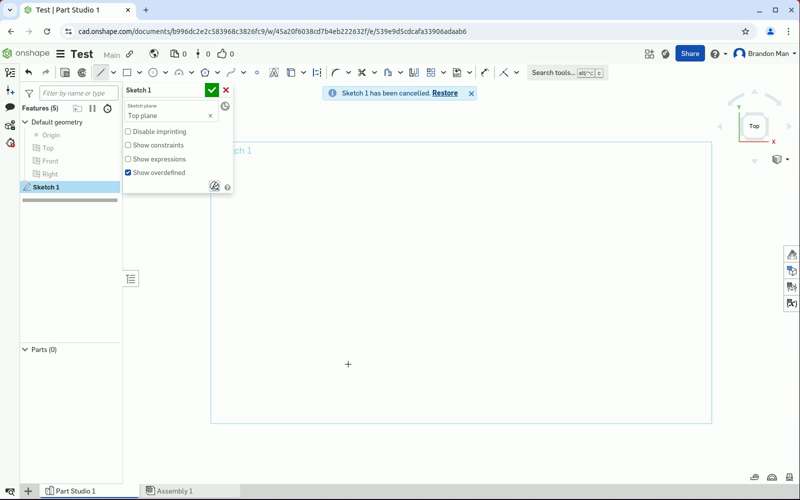
key_down(shift)
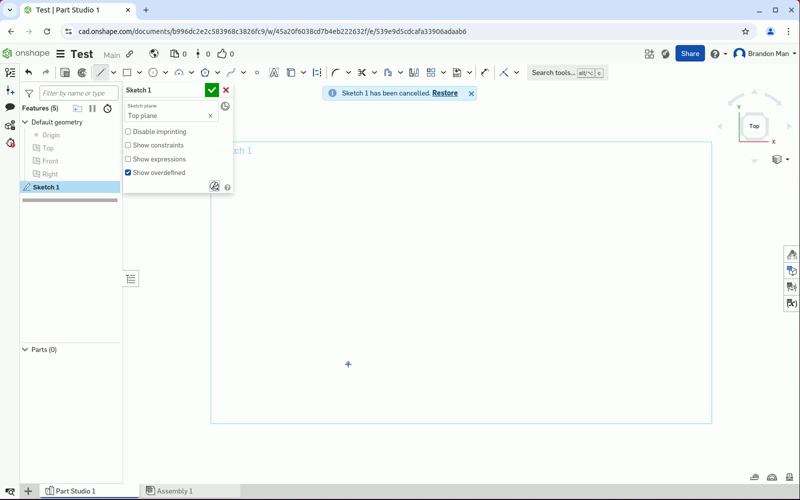
mouse_move(475, 363)
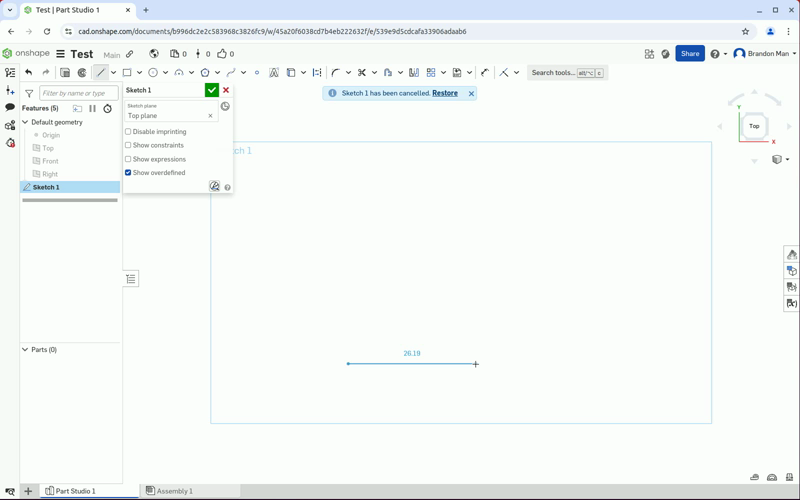
click(475, 363)
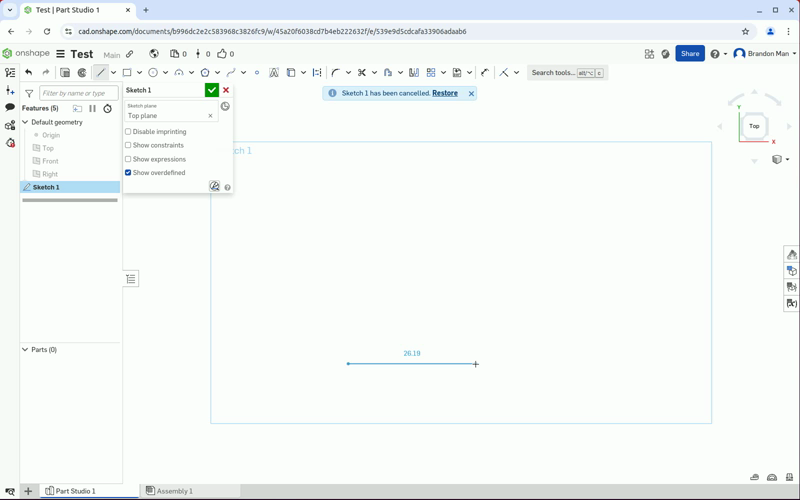
key_up(shift)
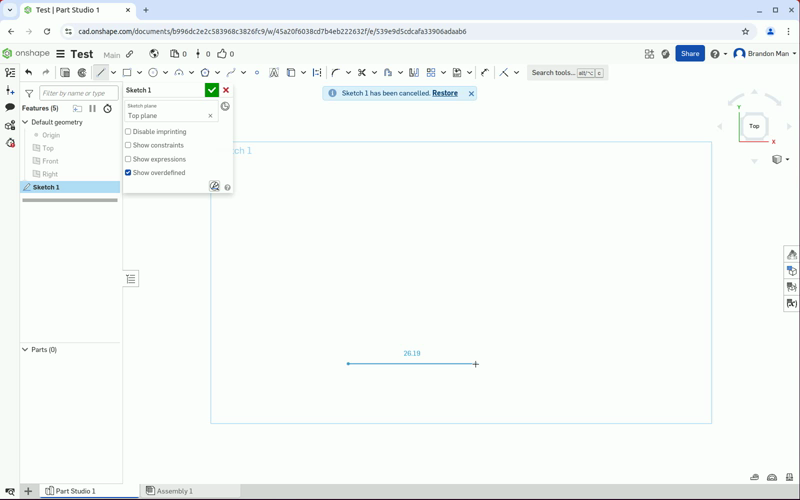
key_down(shift)
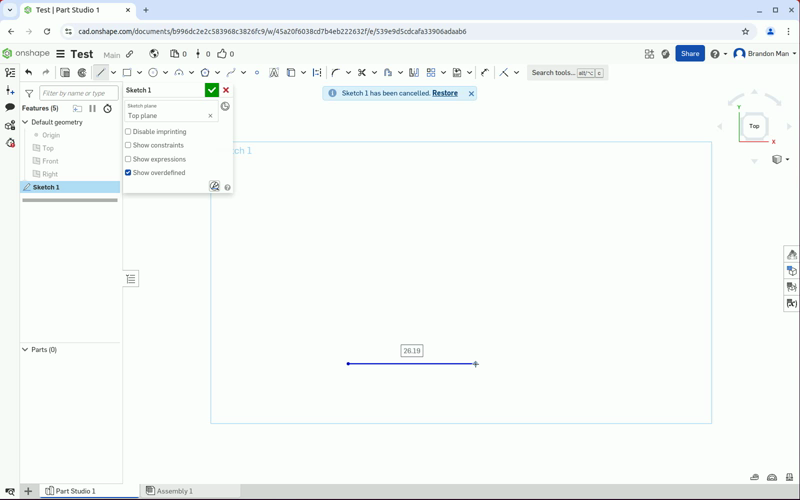
mouse_move(475, 240)
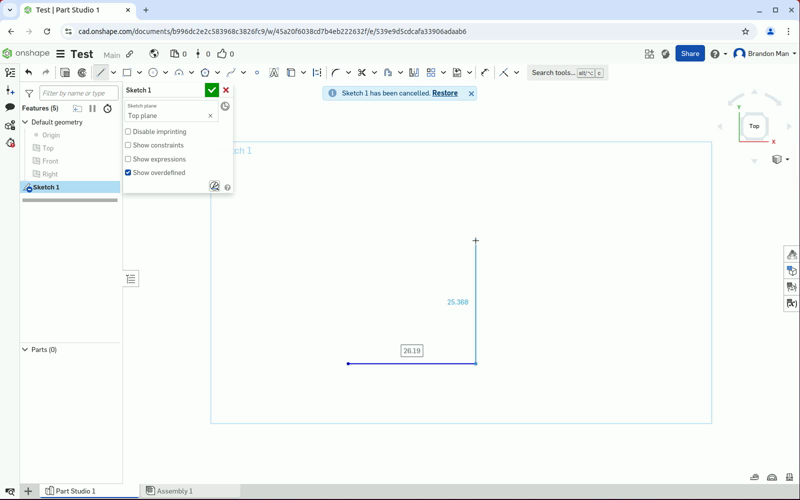
click(475, 240)
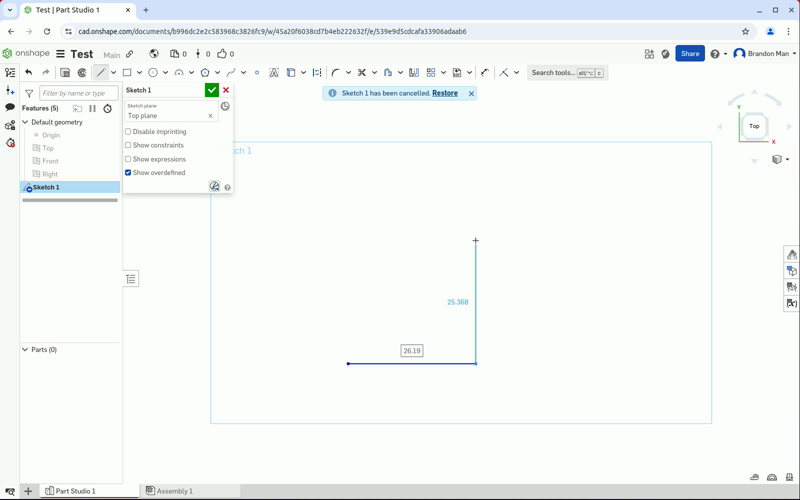
key_up(shift)
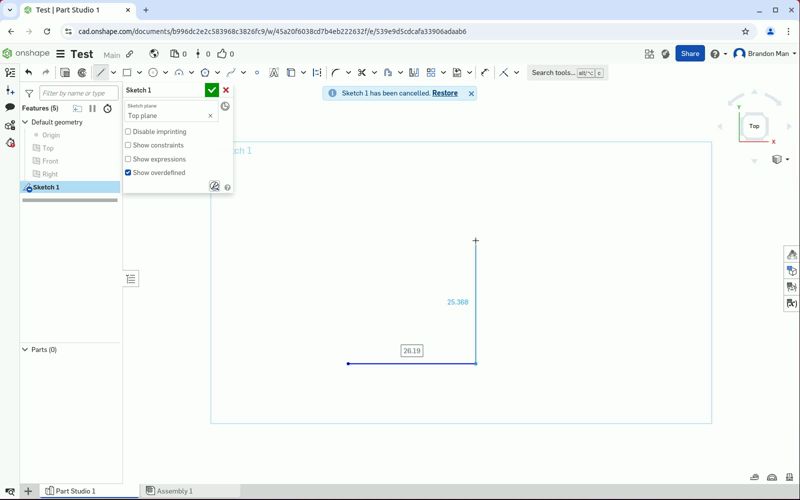
key_down(shift)
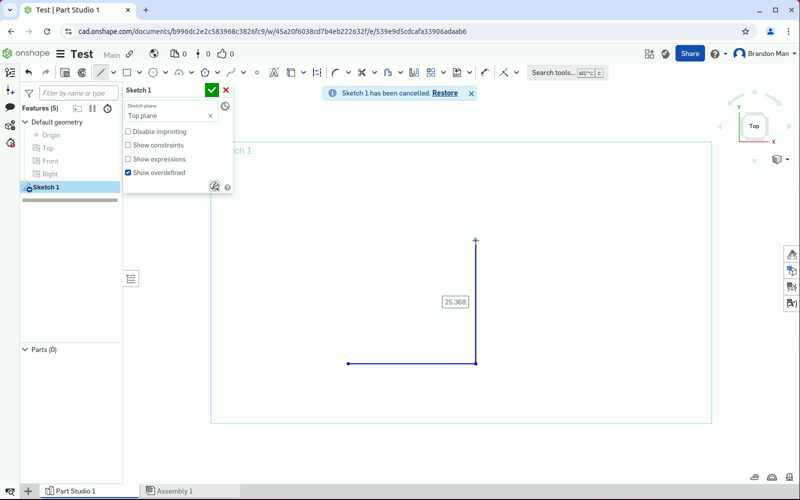
mouse_move(348, 240)
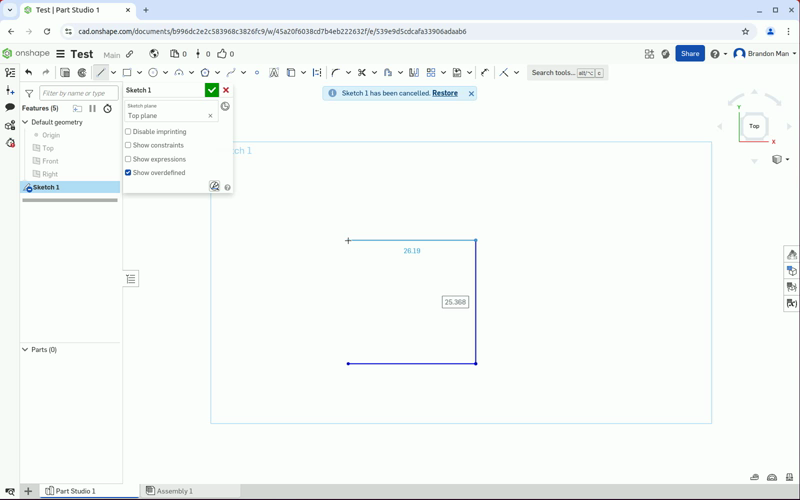
click(348, 240)
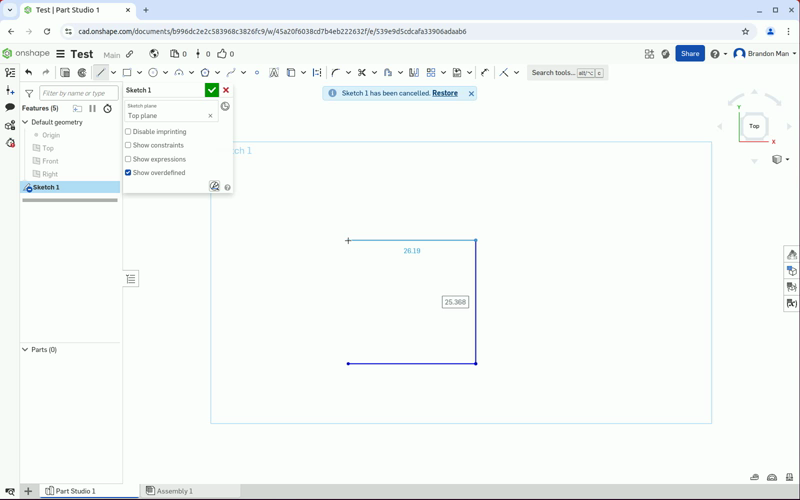
key_up(shift)
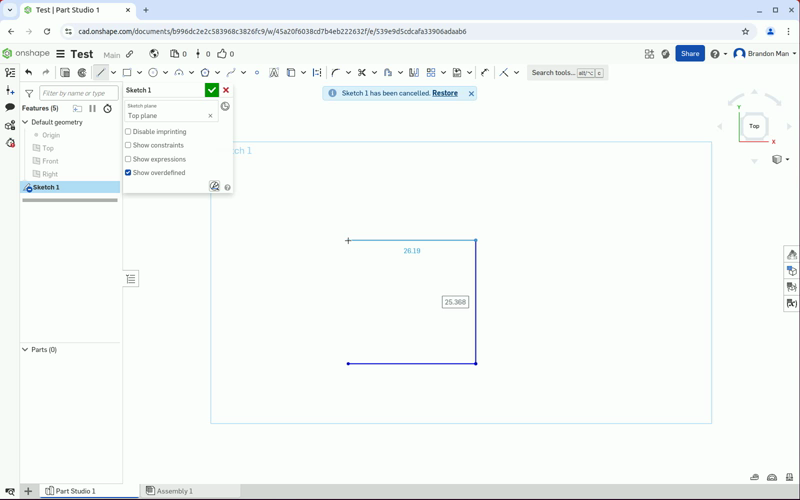
key_down(shift)
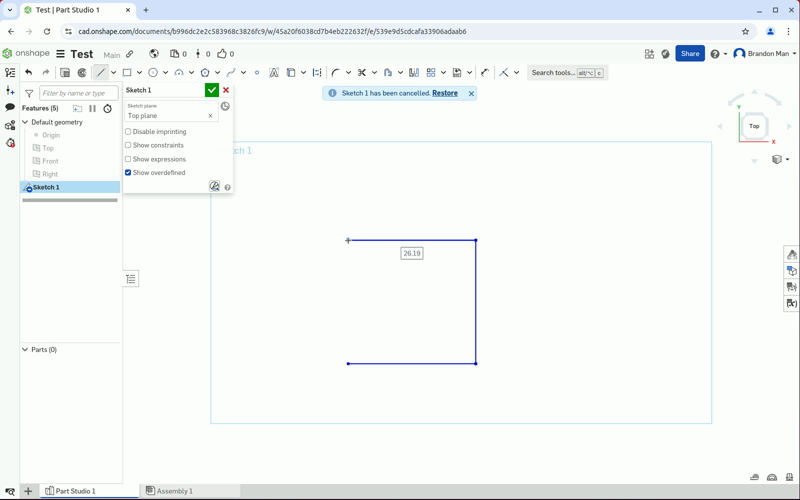
mouse_move(348, 363)
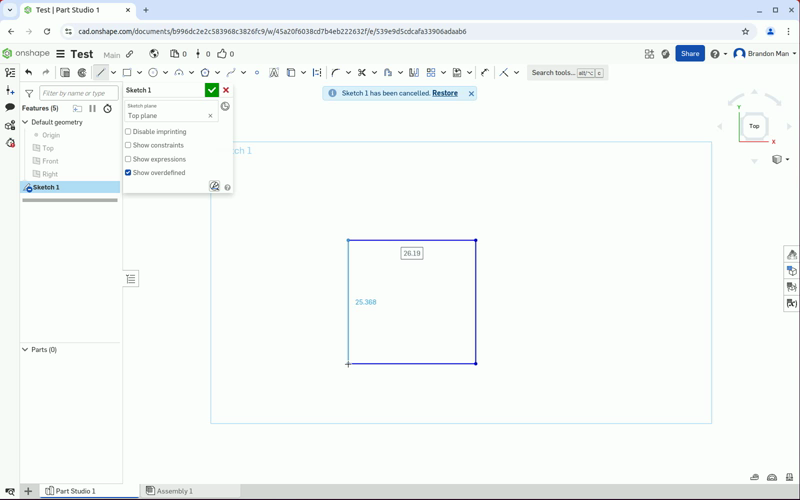
key_up(shift)
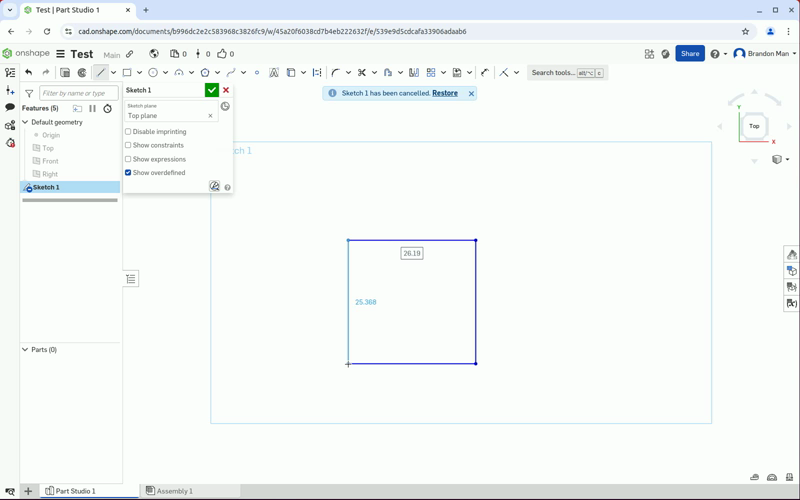
click(348, 363)
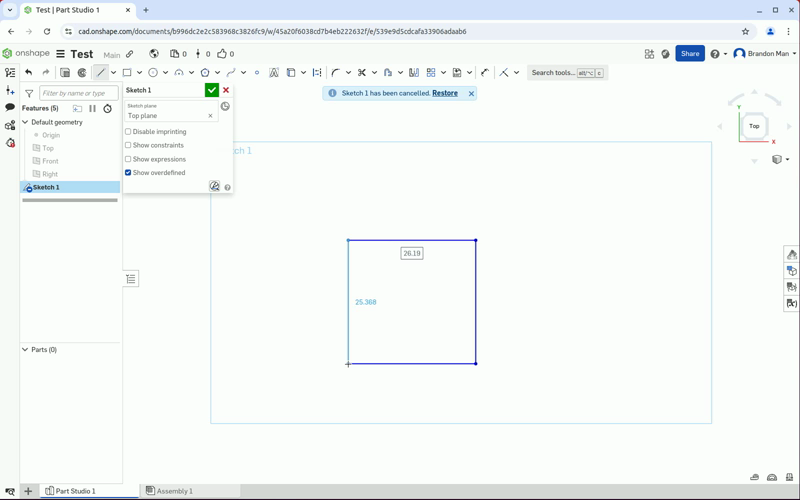
key(esc)
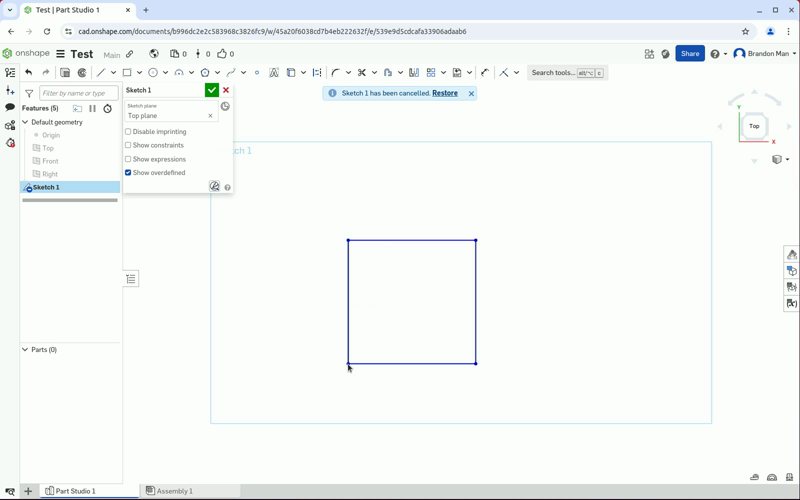
mouse_move(464, 280)
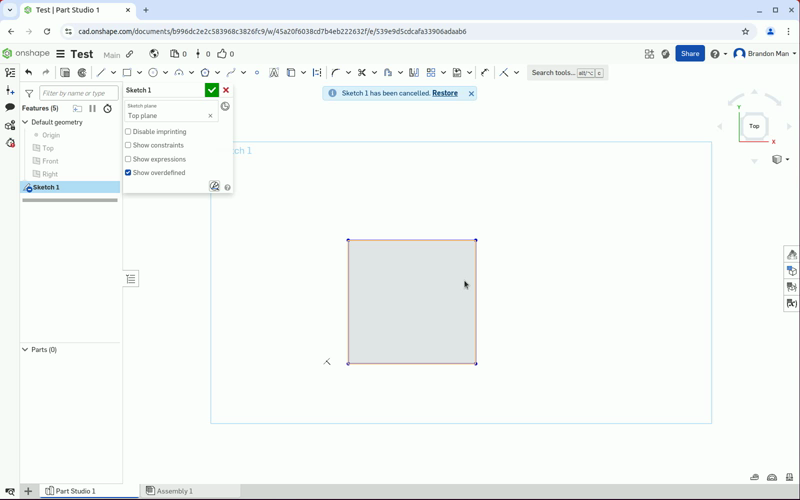
click(464, 280)
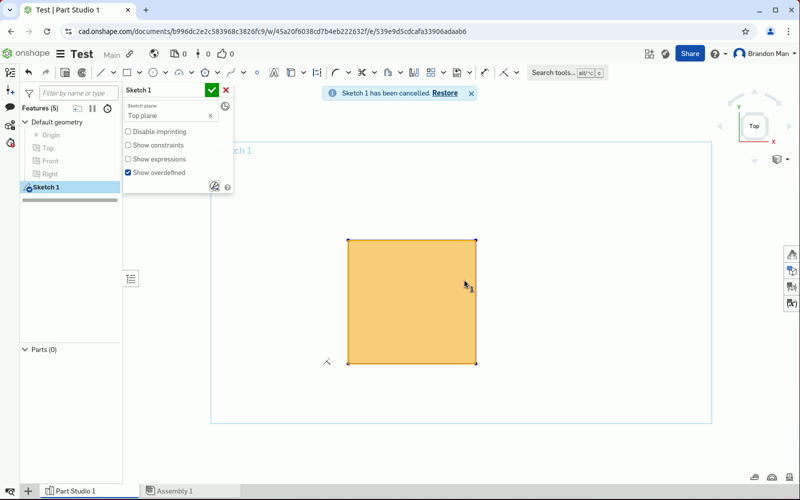
mouse_move(73, 352)
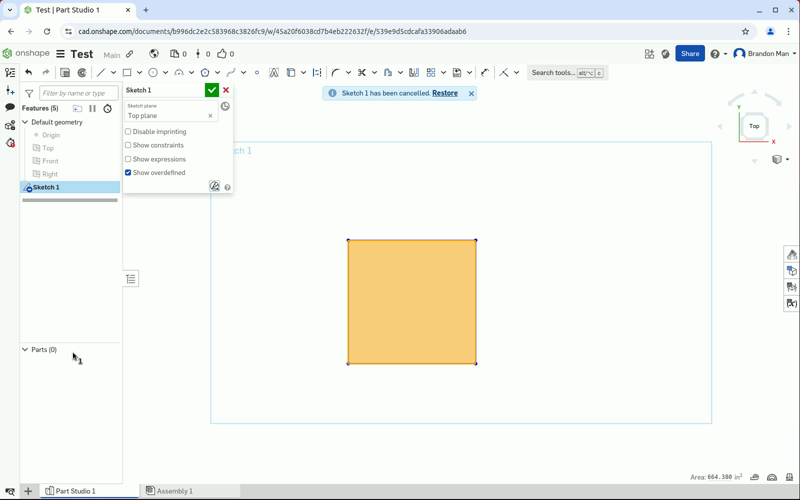
key(shift+y)
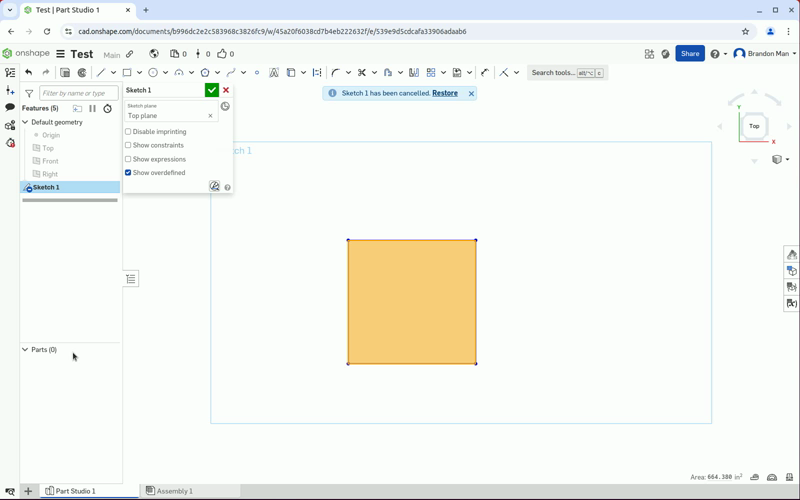
key(shift+e)
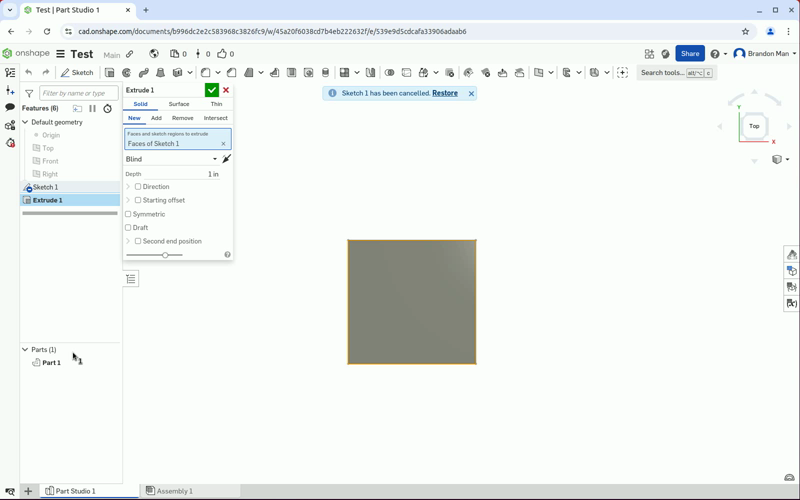
mouse_move(143, 106)
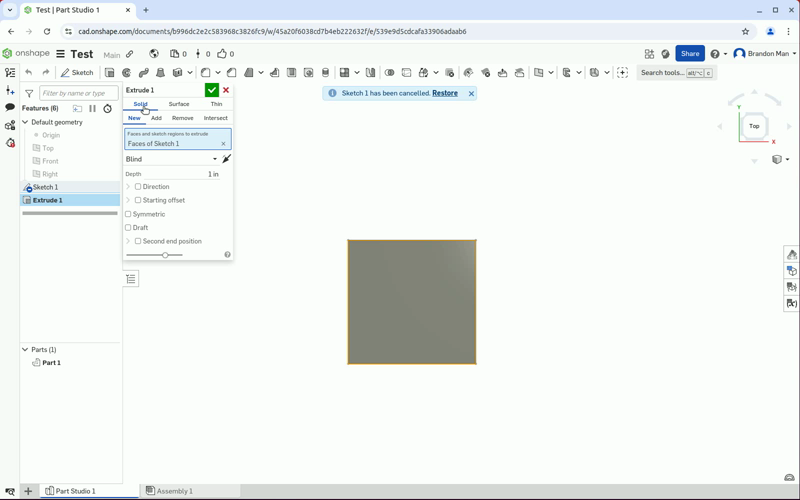
click(143, 106)
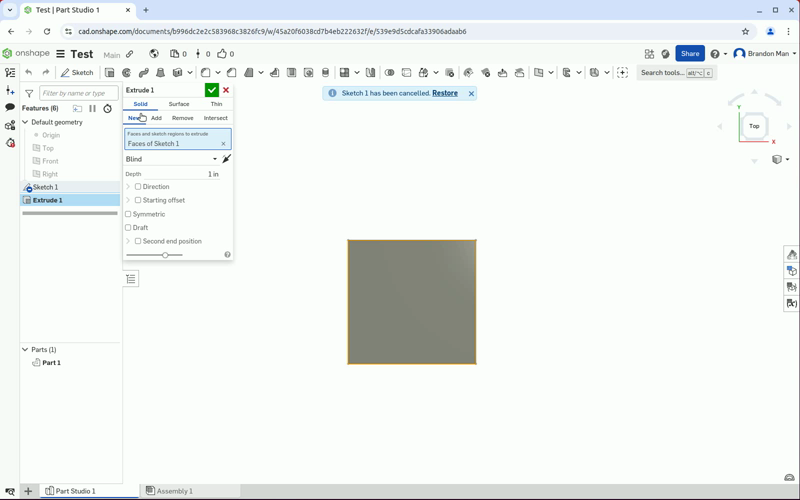
mouse_move(137, 120)
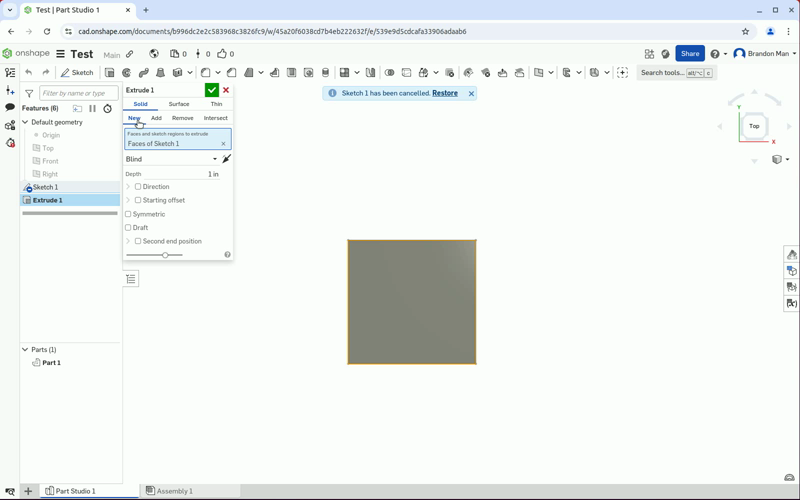
click(137, 120)
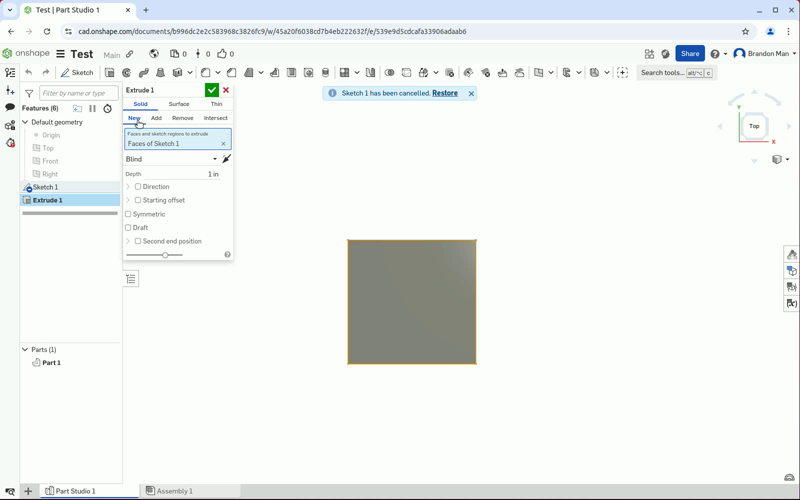
key(tab, 4)
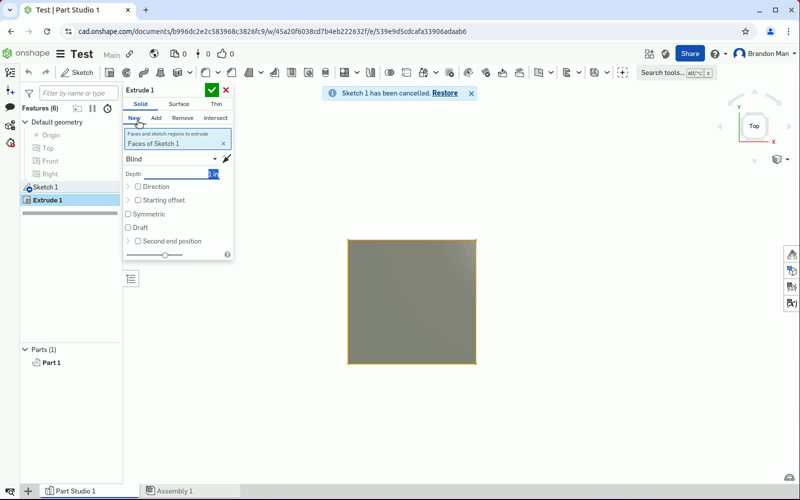
text(8.666)
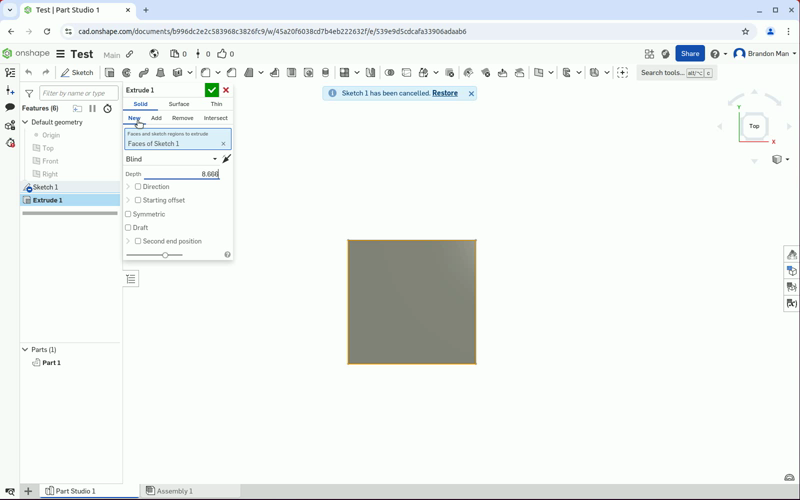
key(enter)
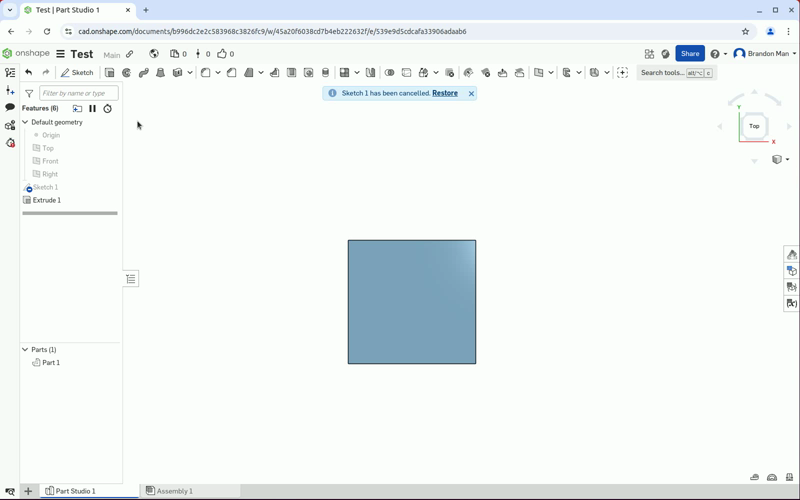
key(shift+h)
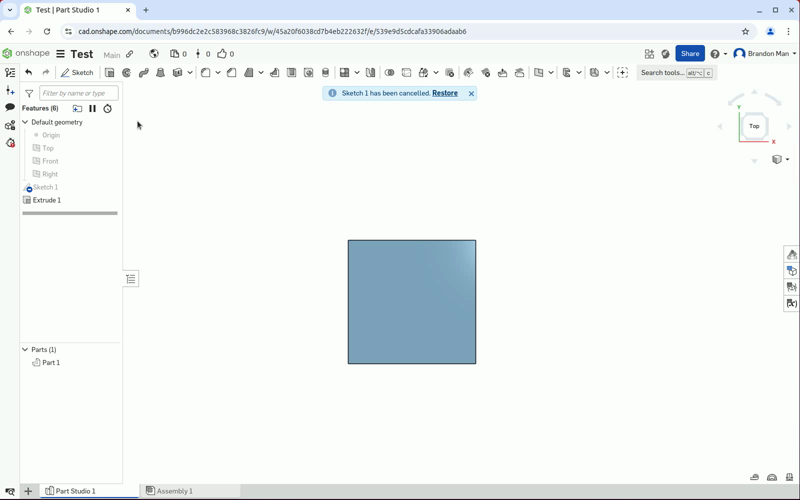
key(shift+h)
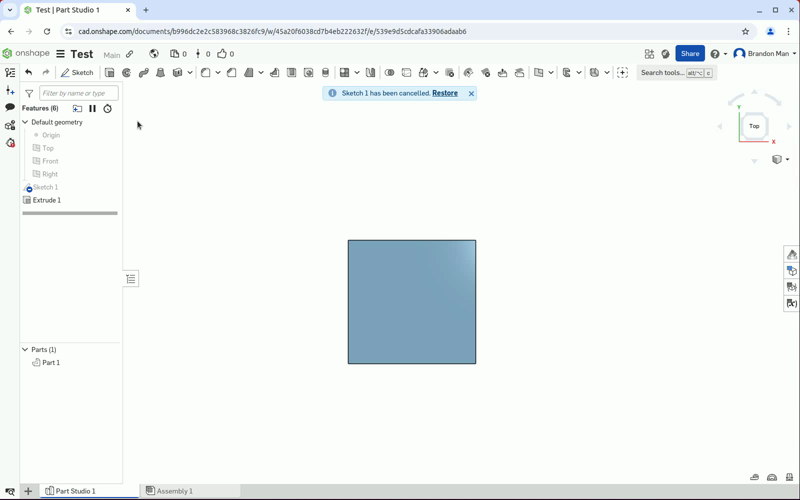
mouse_move(73, 189)
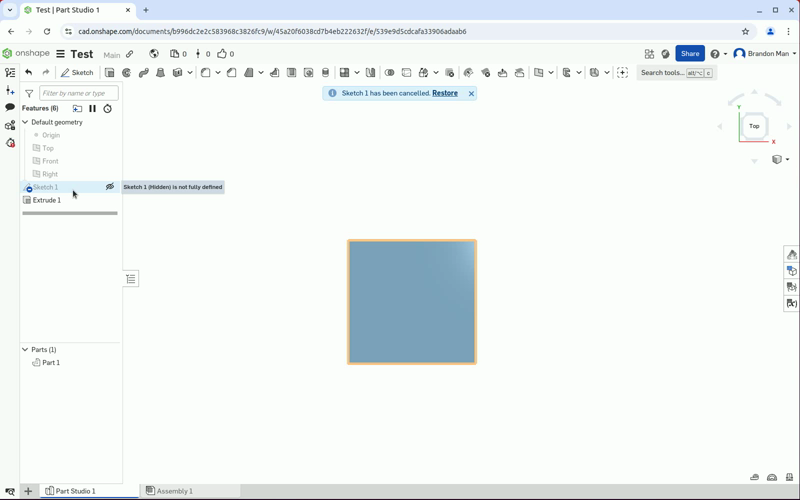
click(73, 189)
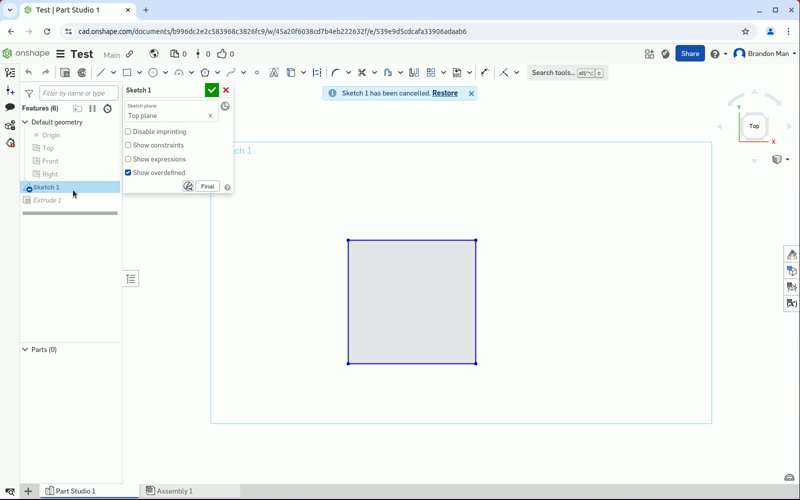
mouse_move(229, 92)
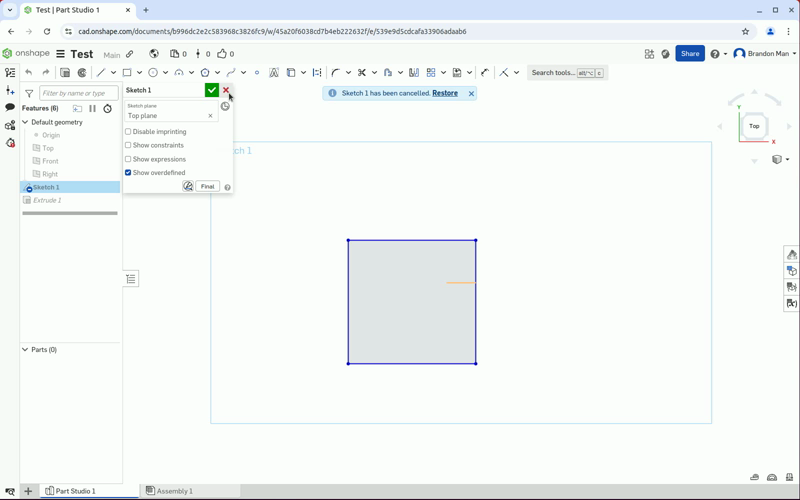
click(229, 92)
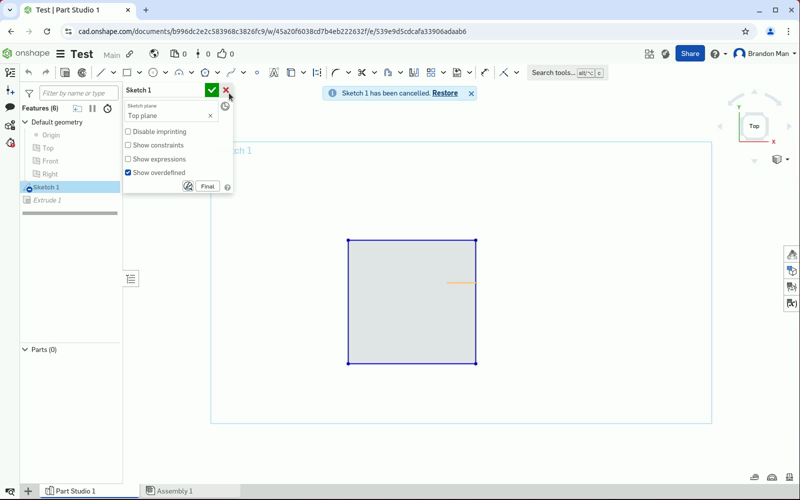
key(shift+s)
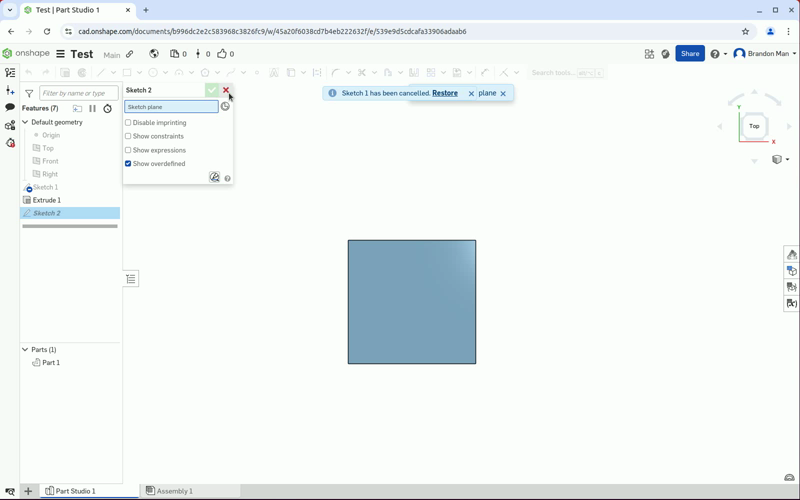
mouse_move(73, 150)
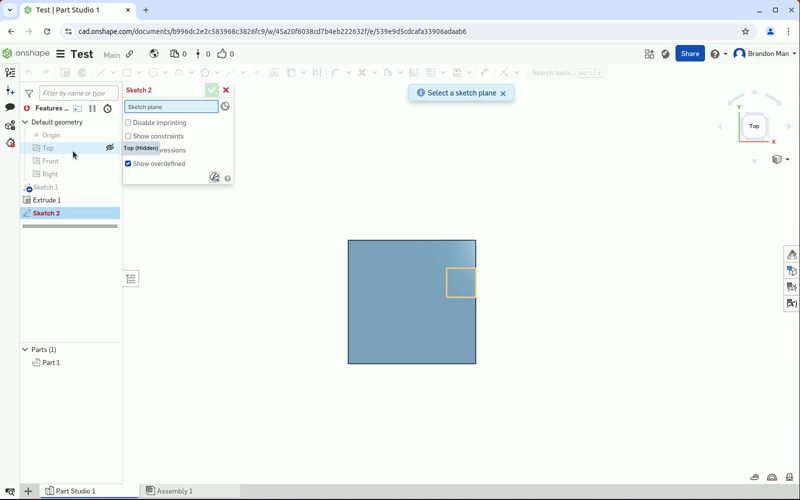
click(73, 150)
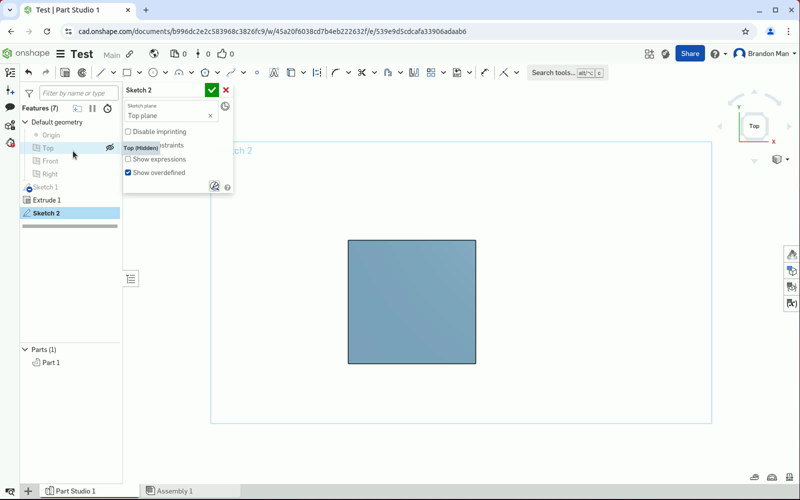
mouse_move(73, 352)
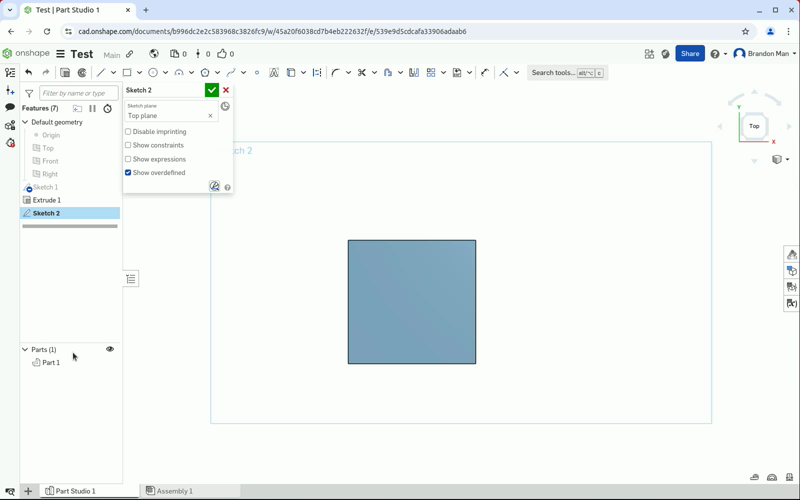
key(y)
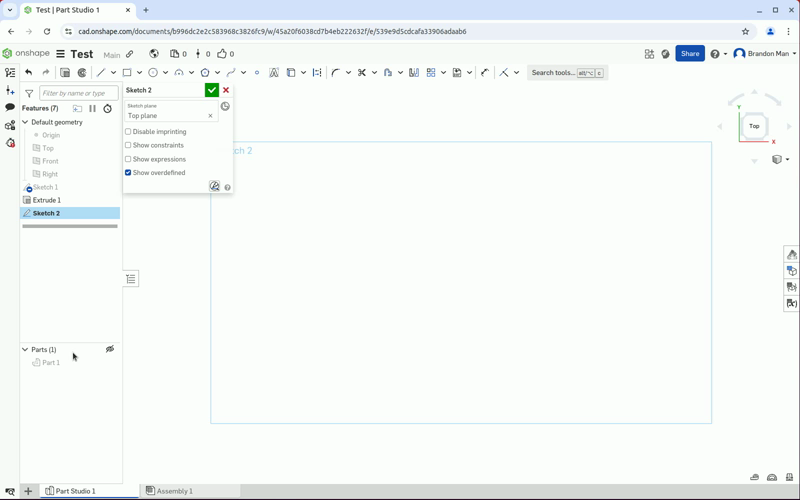
key(c)
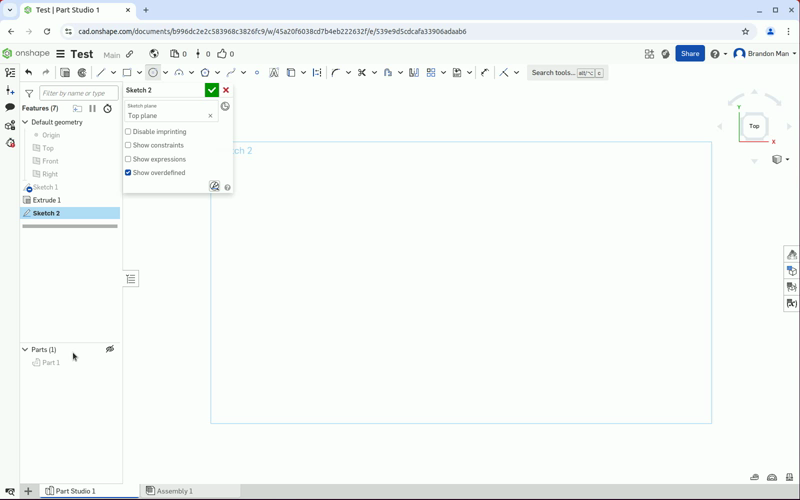
key_down(shift)
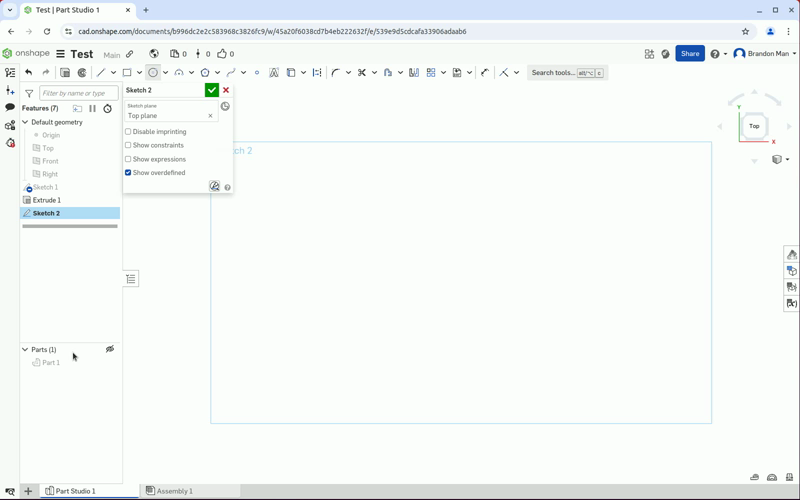
mouse_move(382, 316)
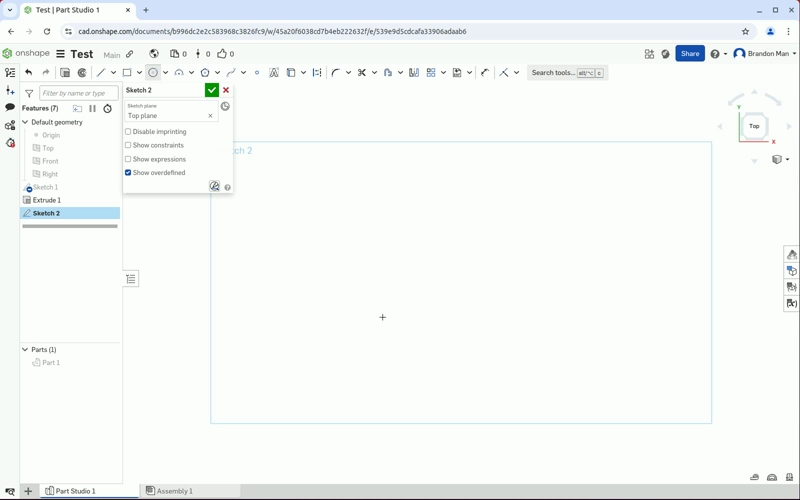
click(382, 316)
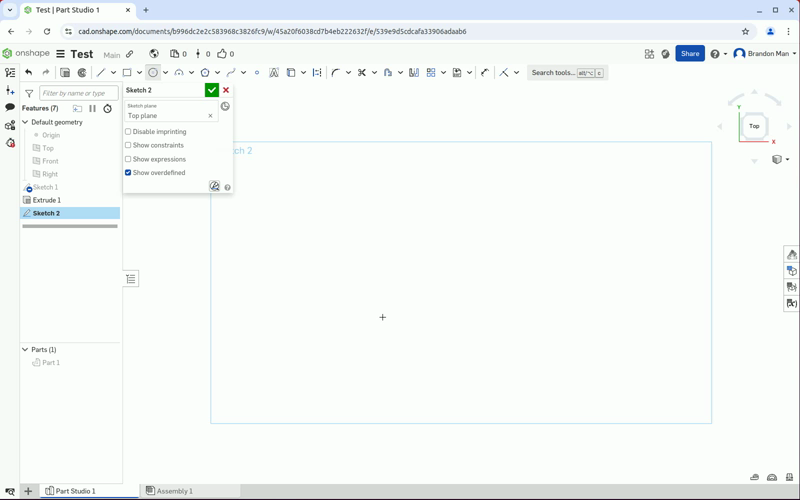
key_up(shift)
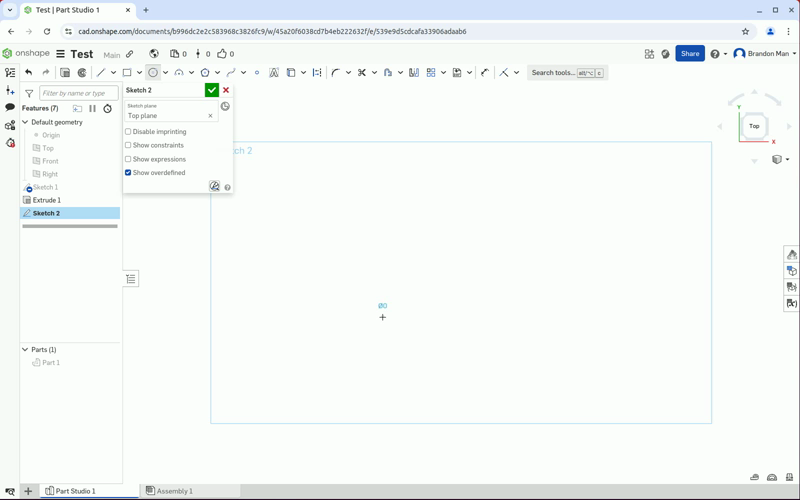
mouse_move(405, 316)
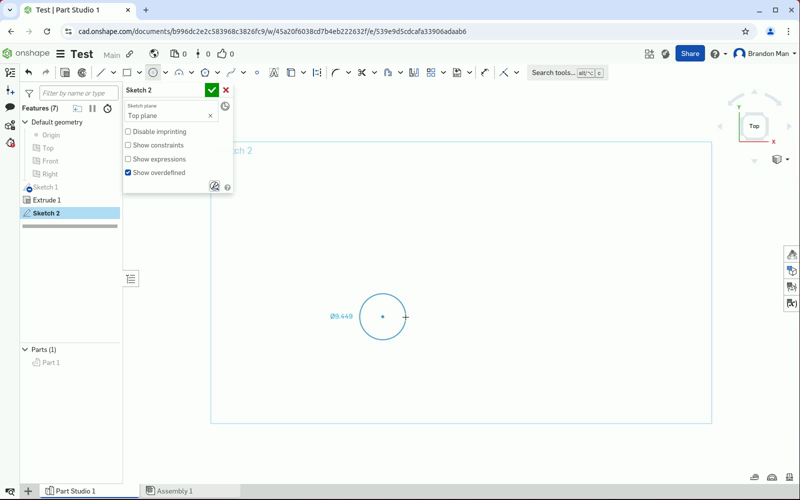
click(405, 316)
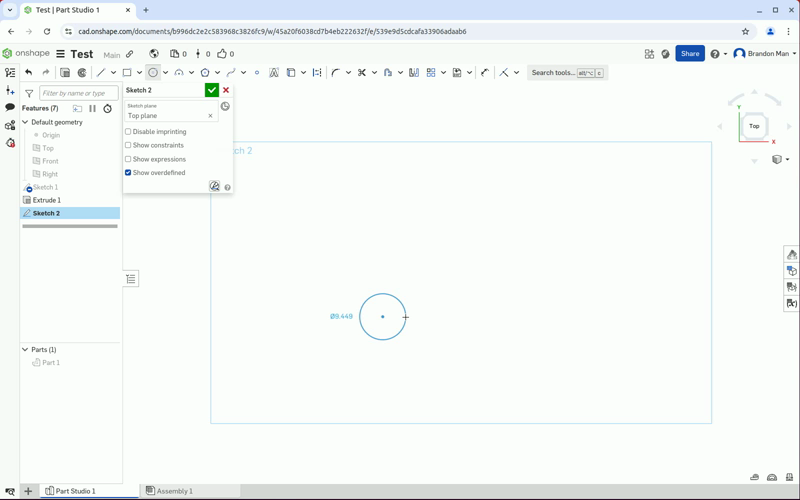
key(esc)
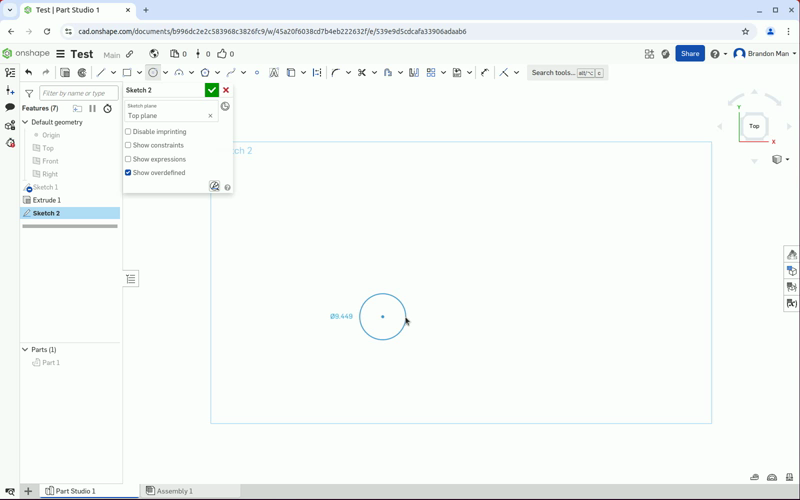
mouse_move(383, 323)
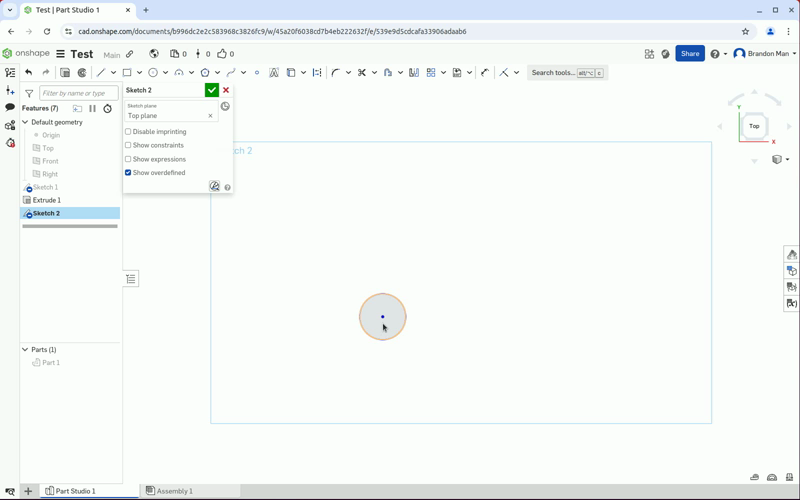
scroll(6)
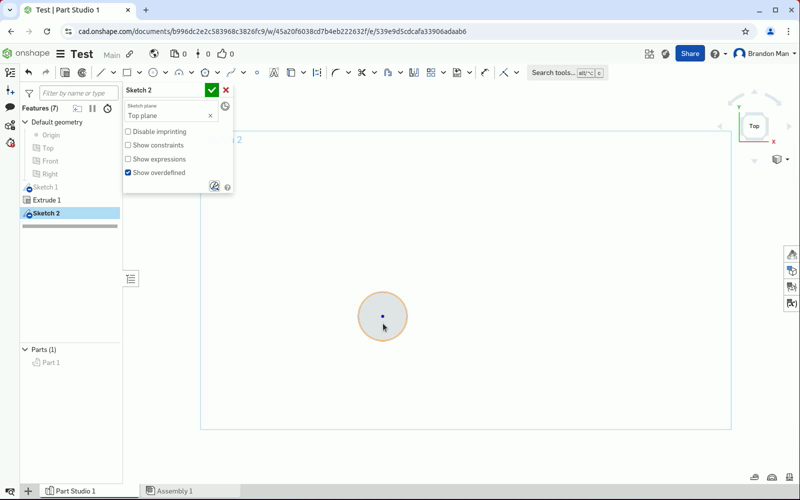
scroll(6)
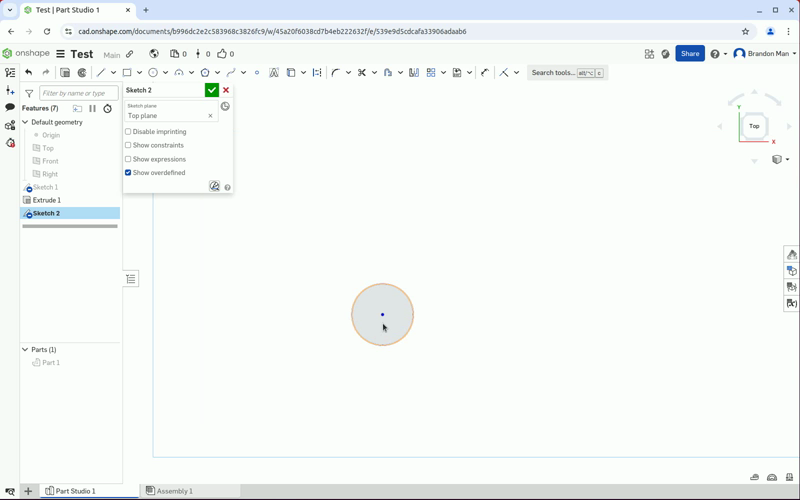
scroll(6)
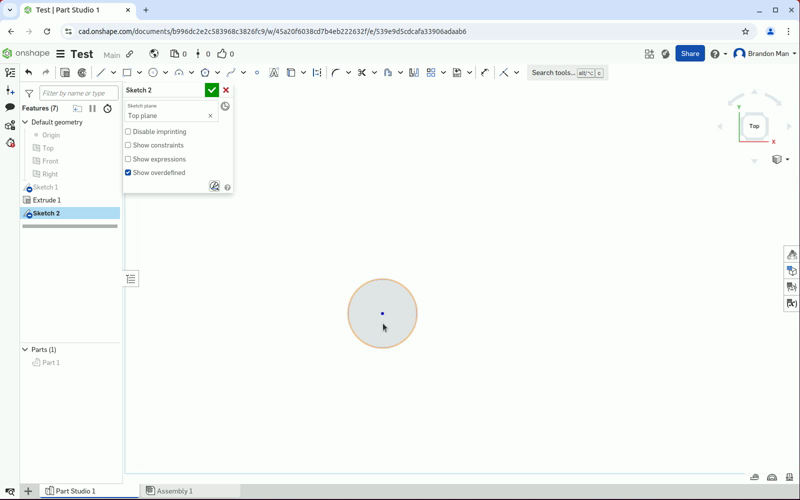
scroll(6)
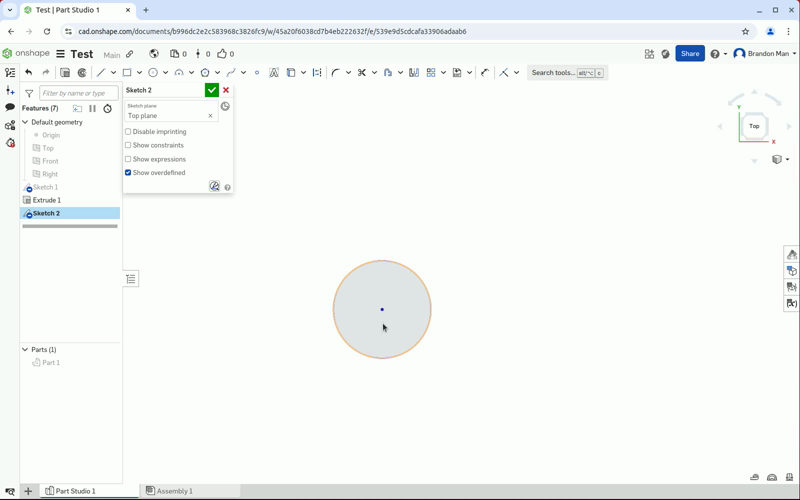
scroll(6)
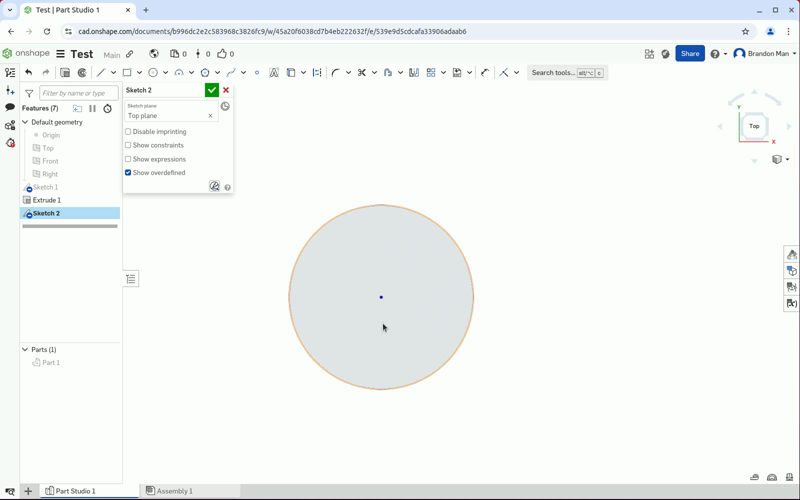
scroll(6)
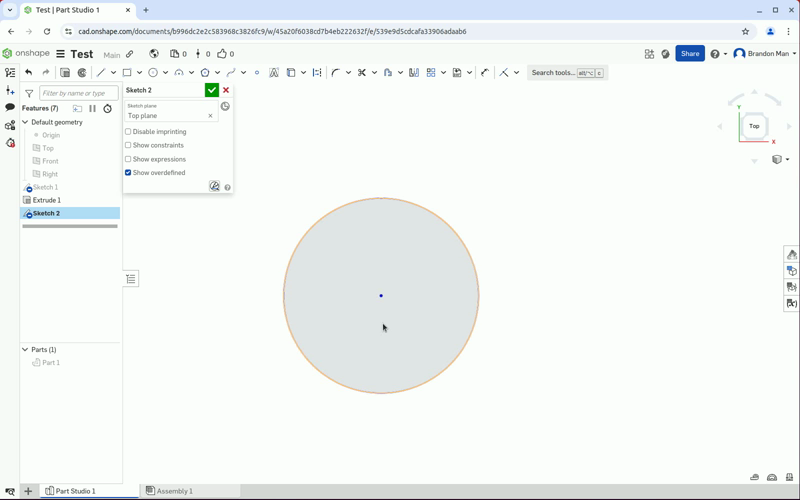
scroll(6)
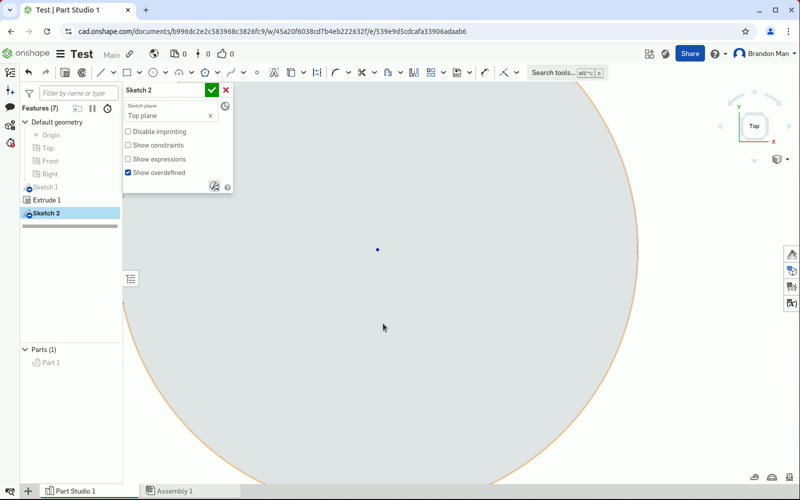
click(383, 323)
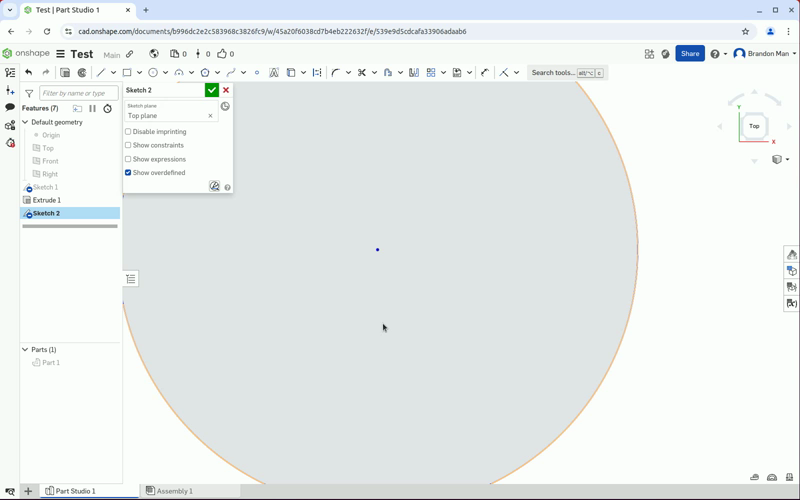
scroll(-6)
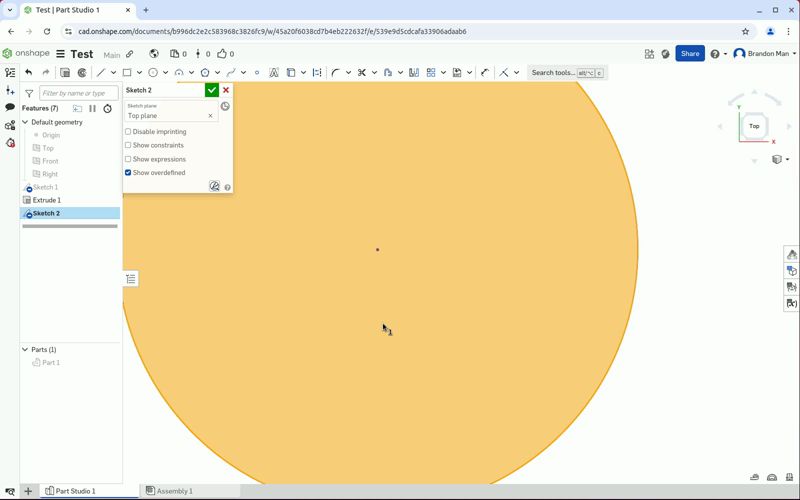
scroll(-6)
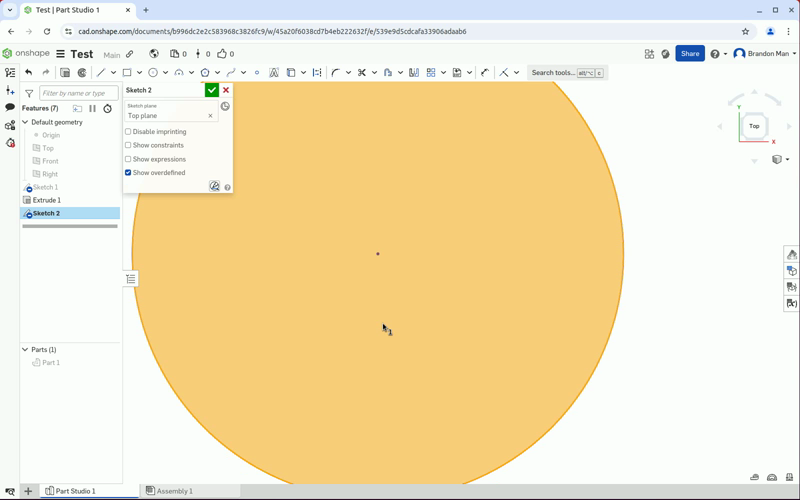
scroll(-6)
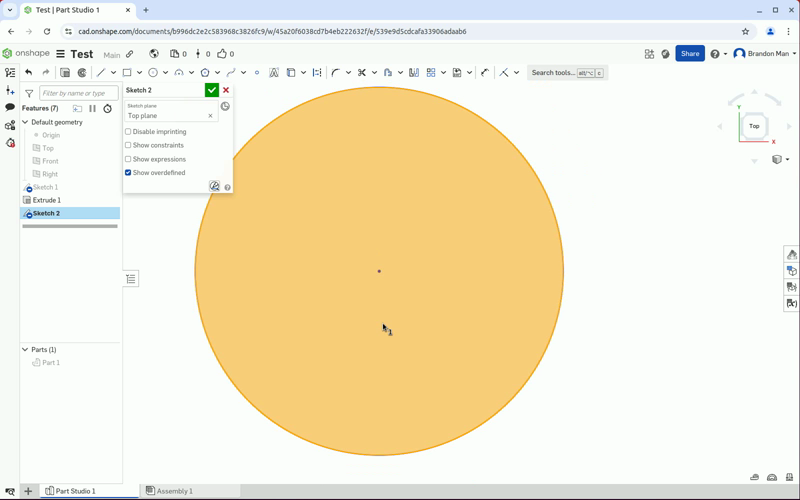
scroll(-6)
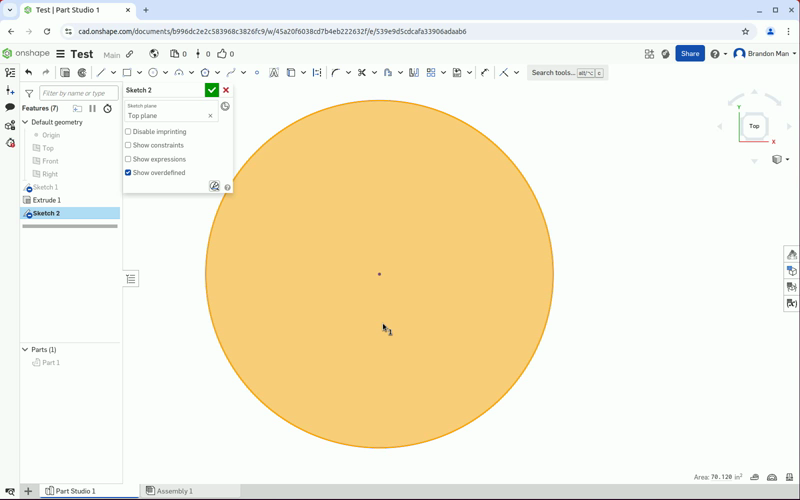
scroll(-6)
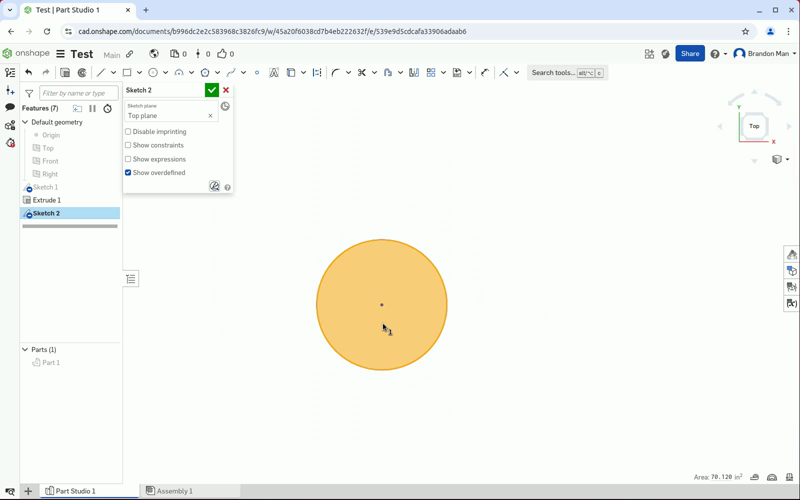
scroll(-6)
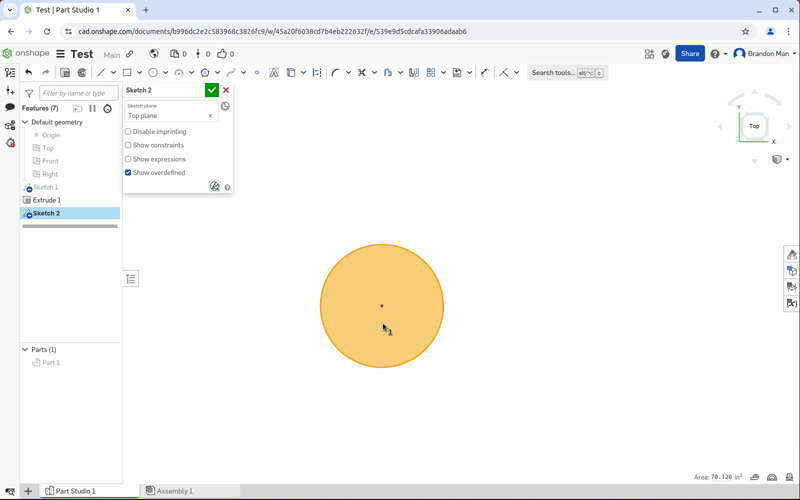
scroll(-6)
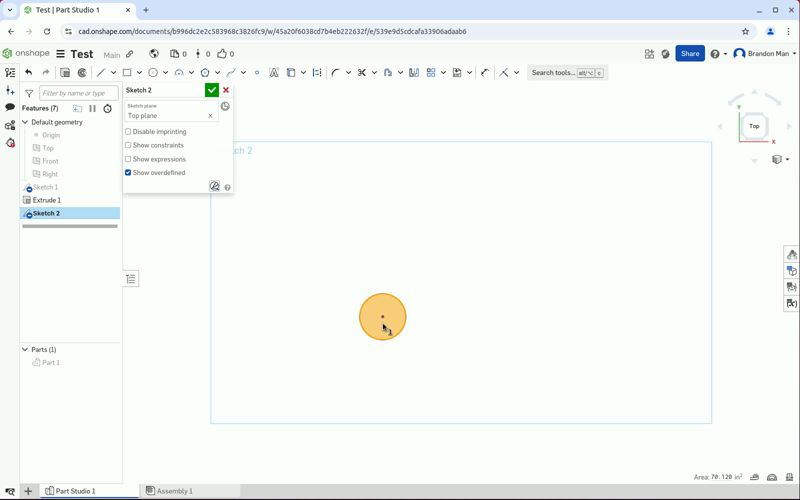
mouse_move(73, 352)
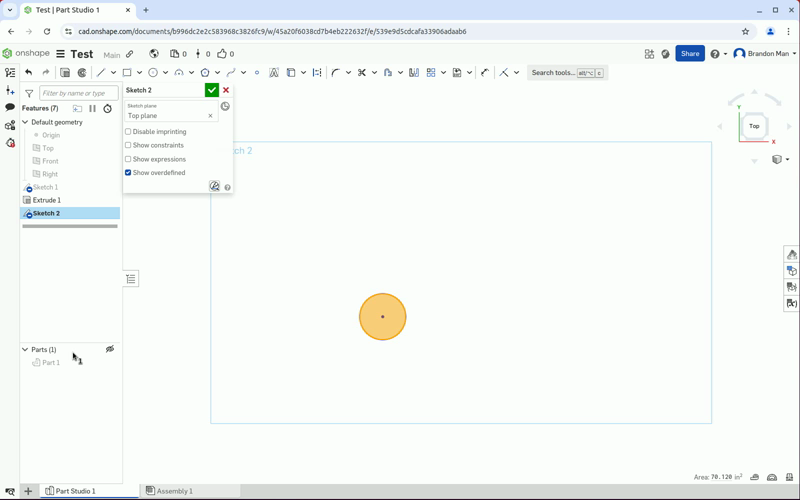
key(shift+y)
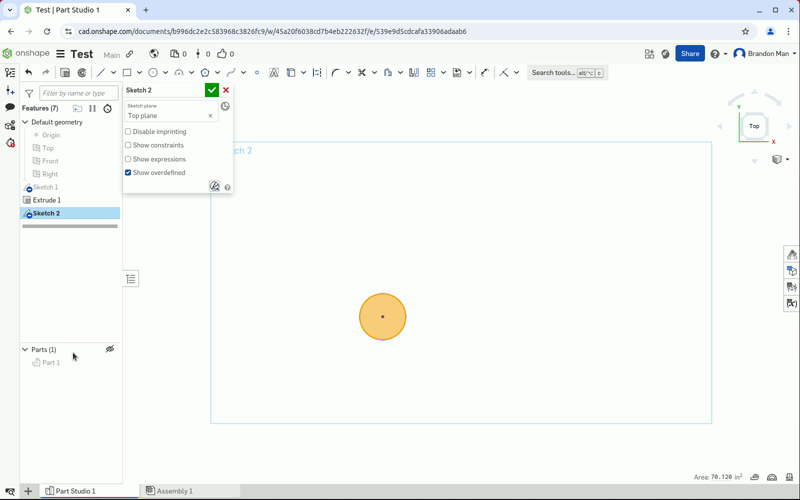
key(shift+e)
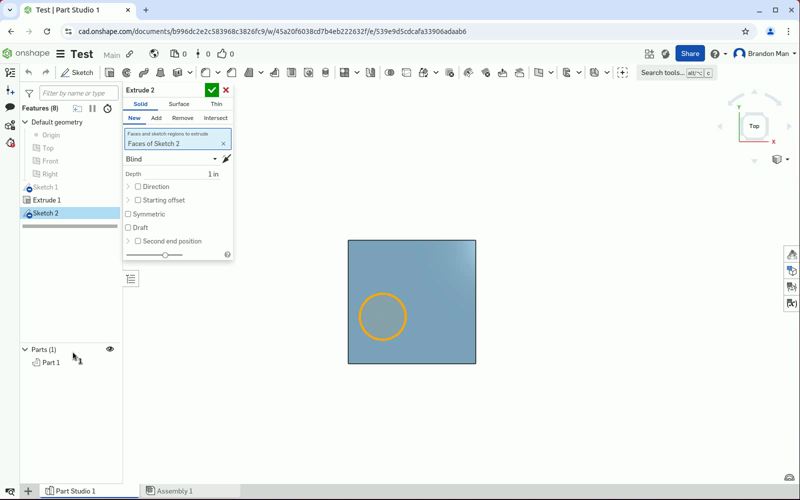
mouse_move(143, 106)
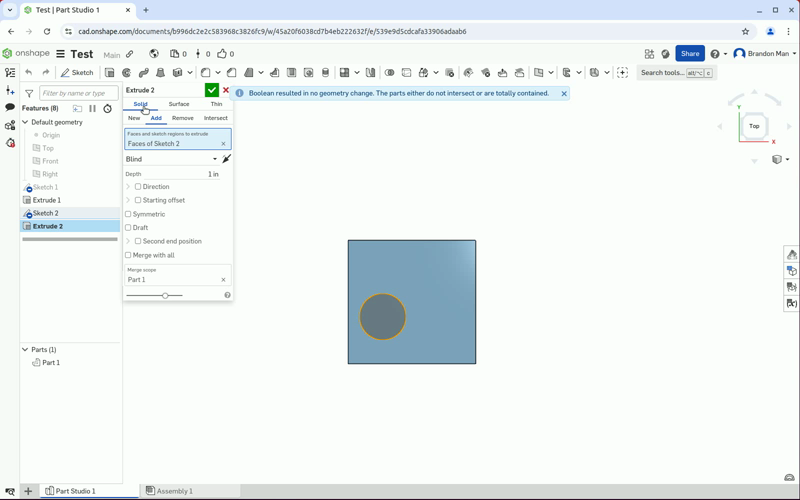
click(143, 106)
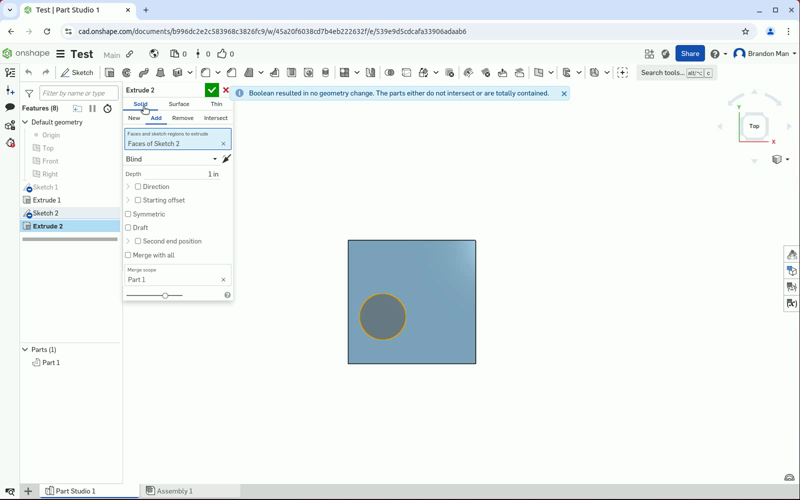
mouse_move(137, 120)
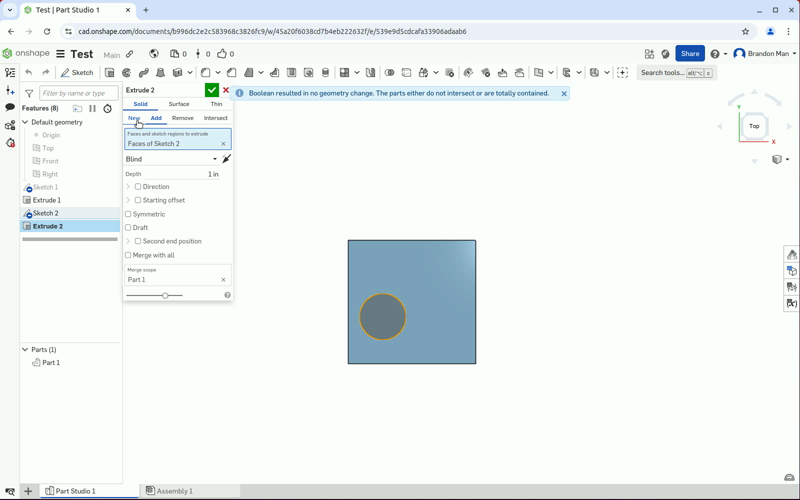
click(137, 120)
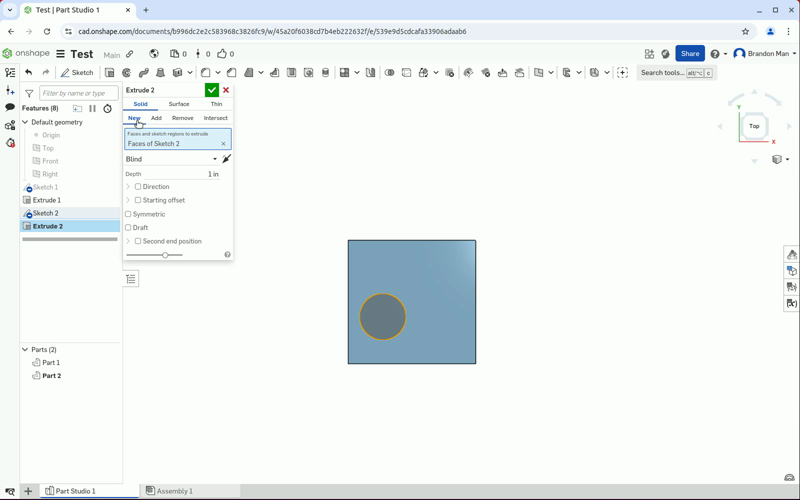
key(tab, 4)
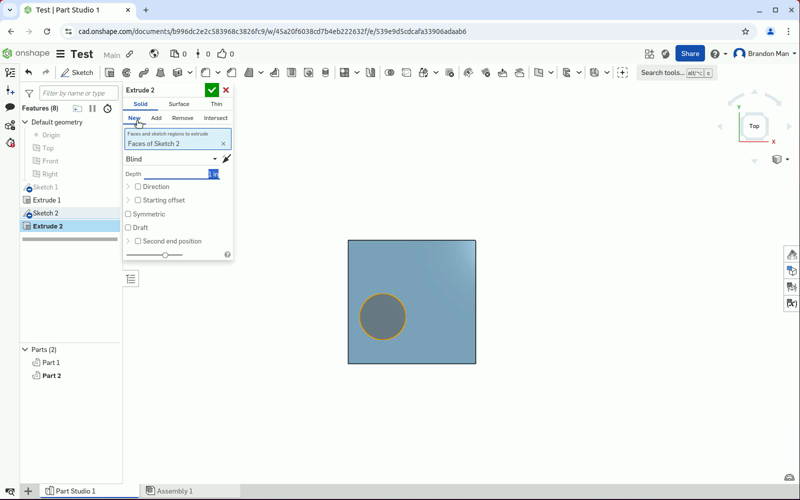
text(17.331)
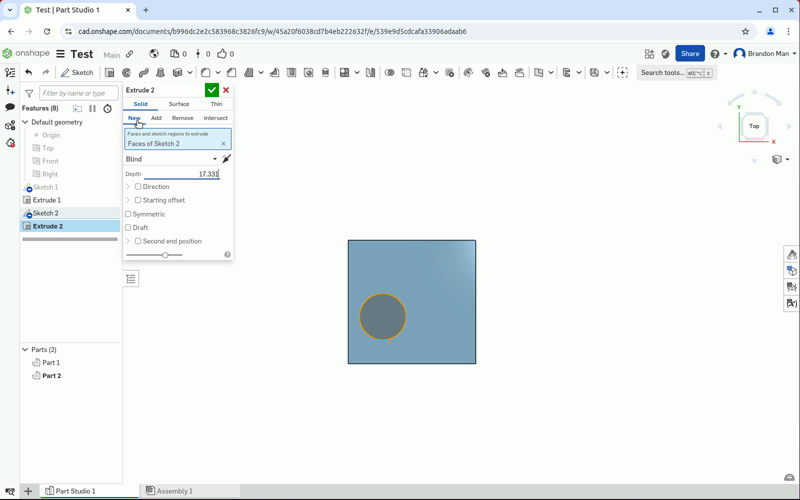
key(tab, 3)
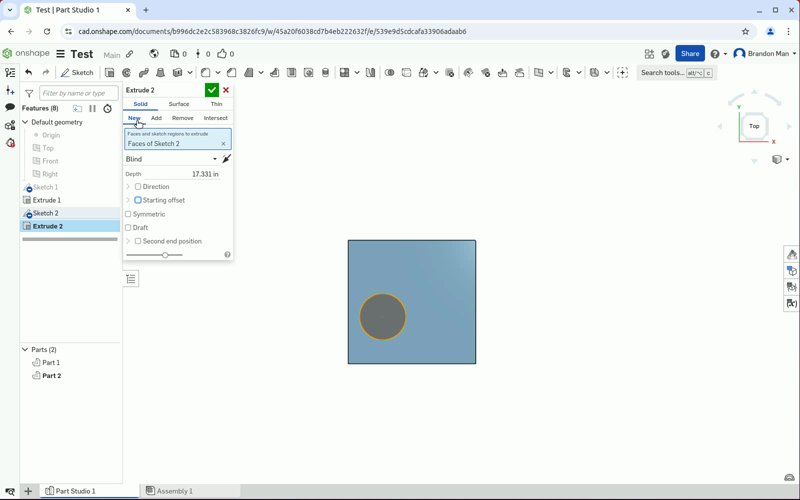
key(tab, 2)
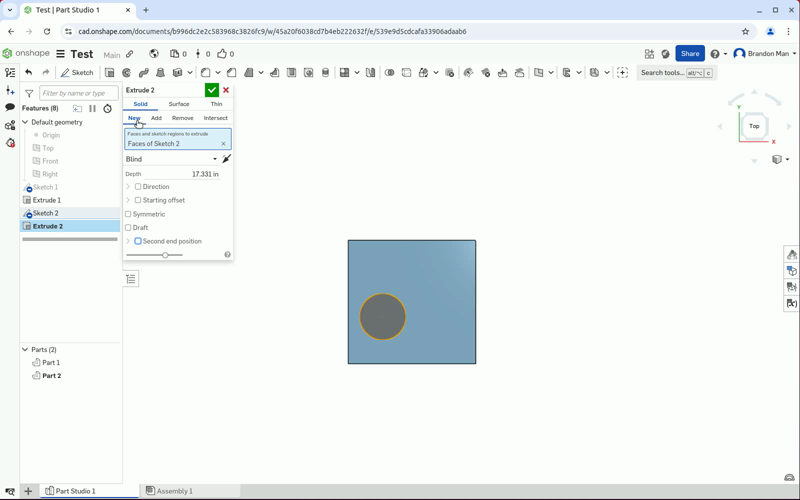
key(space)
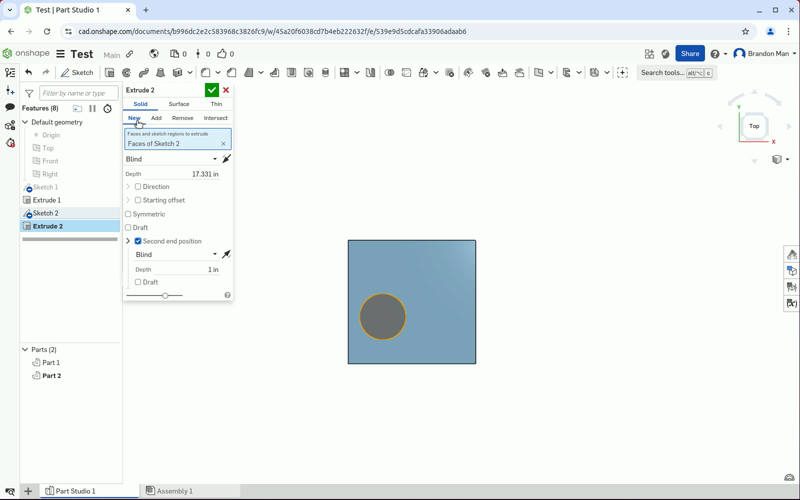
key(tab, 3)
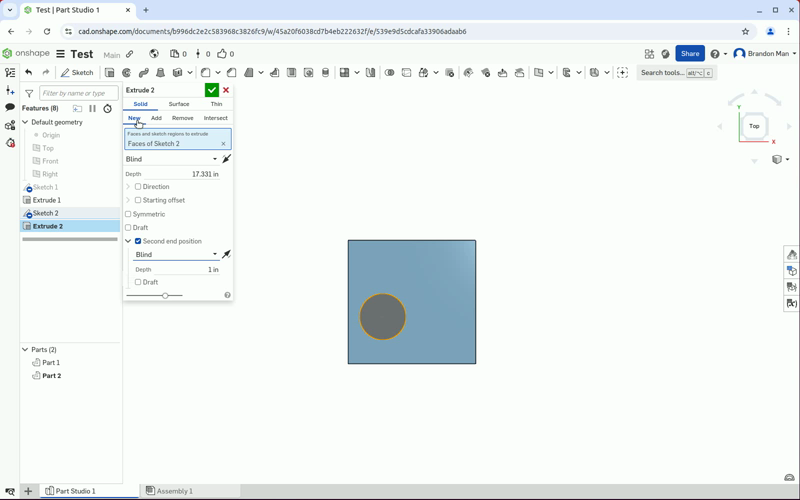
text(17.331)
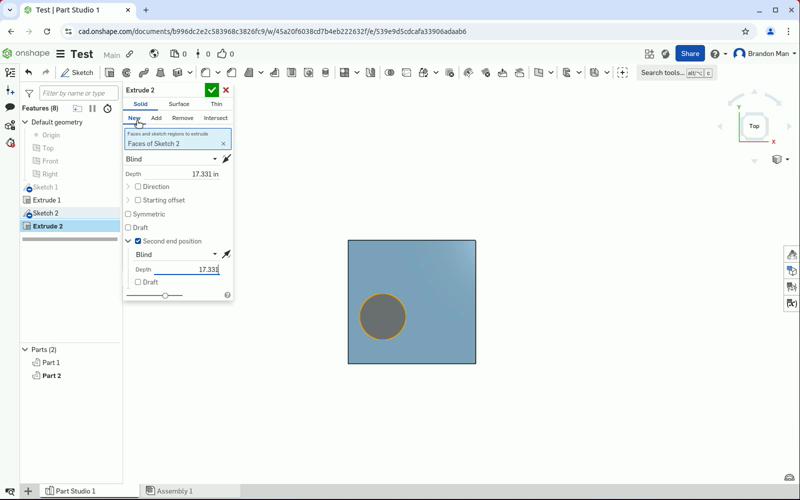
key(enter)
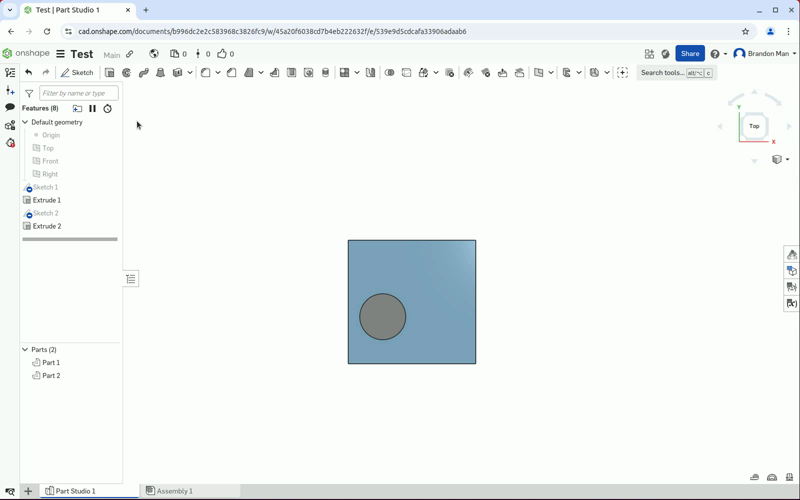
key(shift+h)
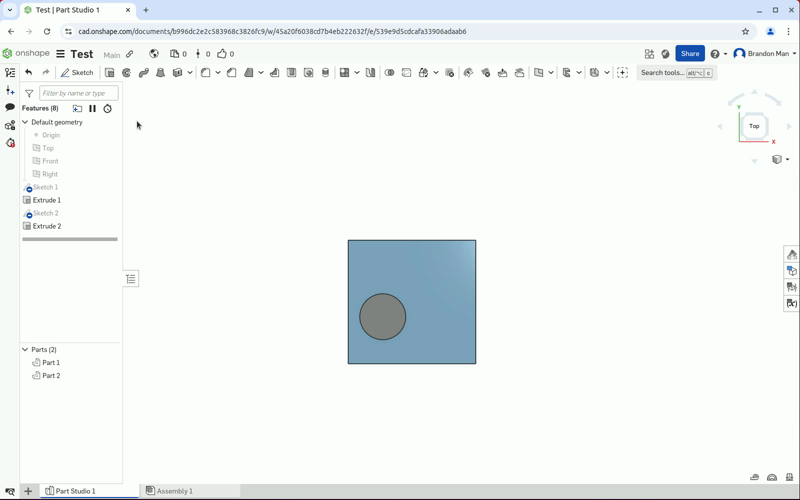
key(shift+h)
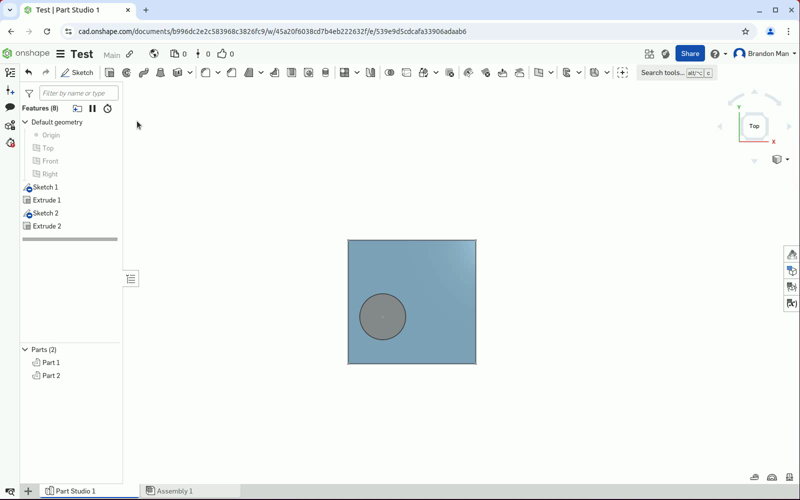
key(shift+7)
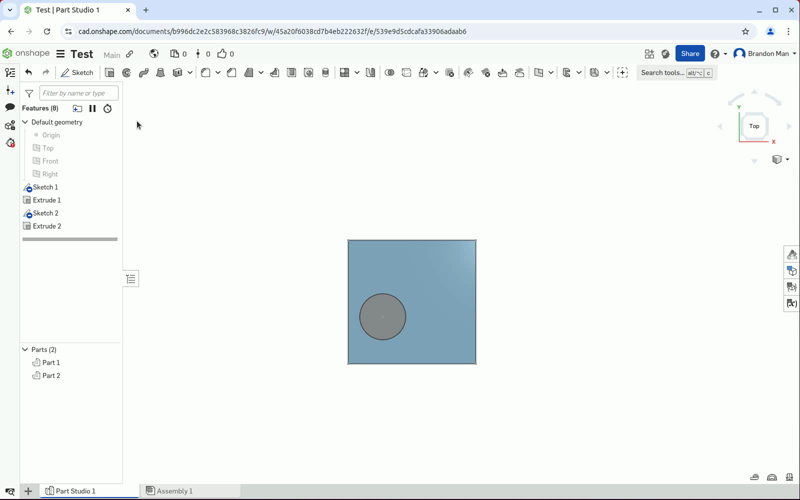
key(up, 3)
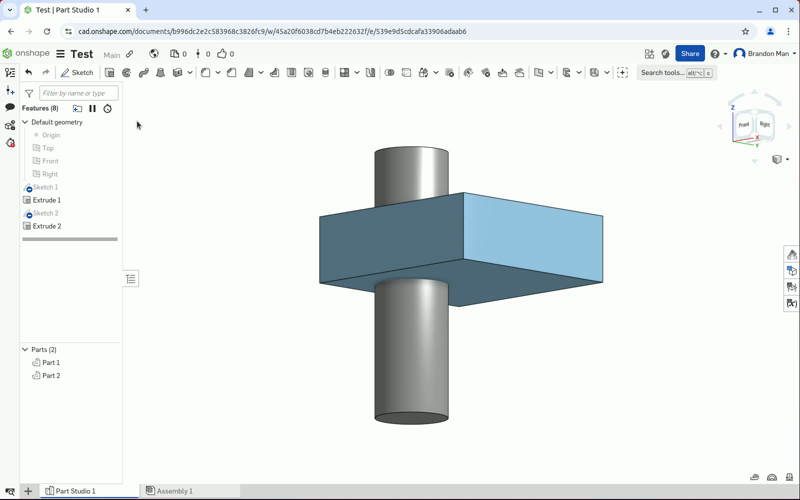
key(left, 3)
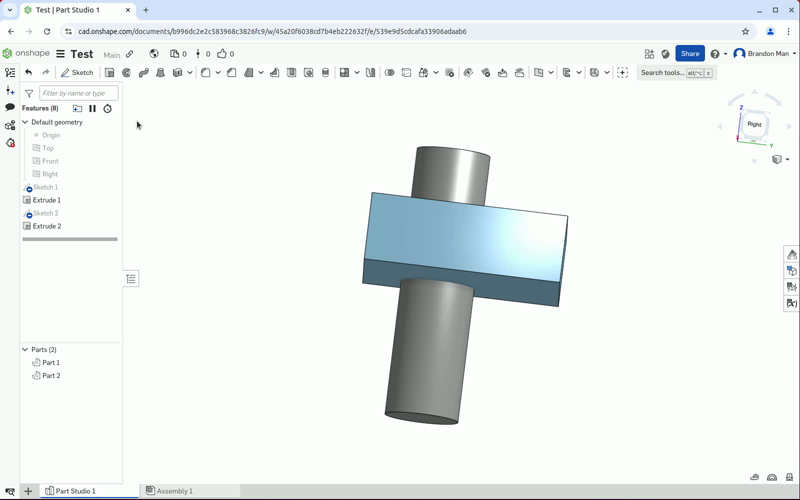
key(right, 3)
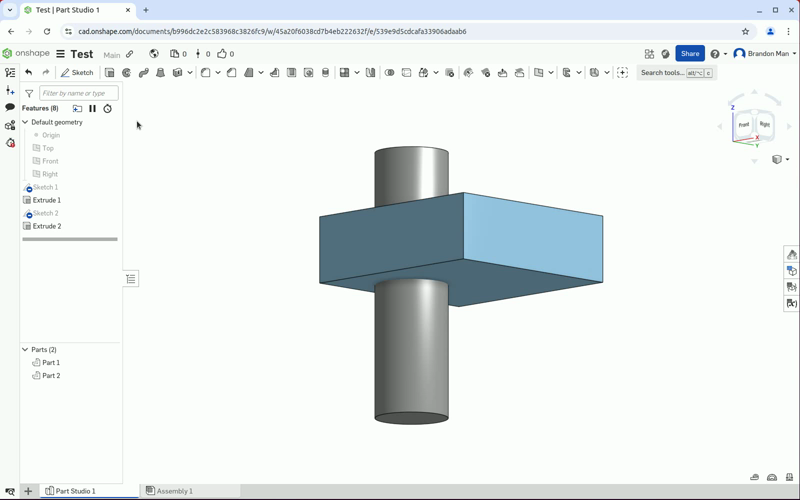
key(down, 3)
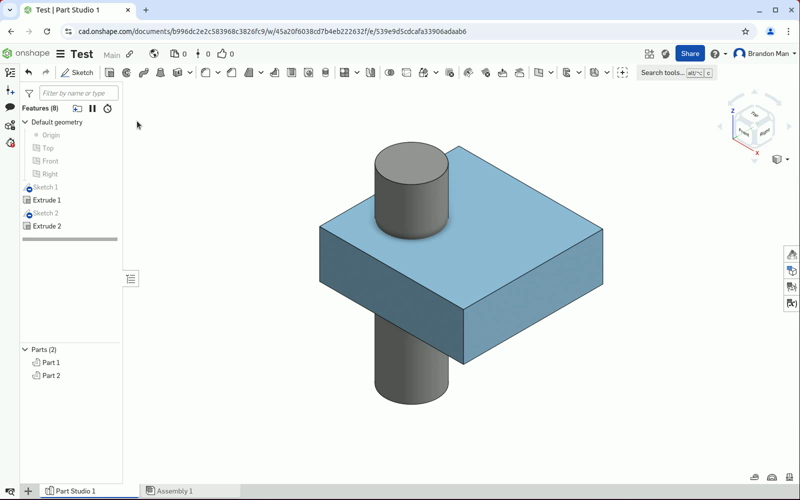
mouse_move(73, 189)
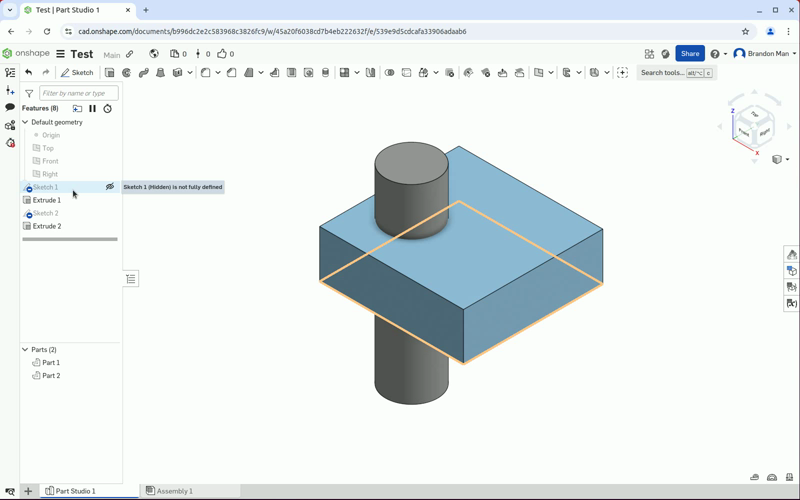
click(73, 189)